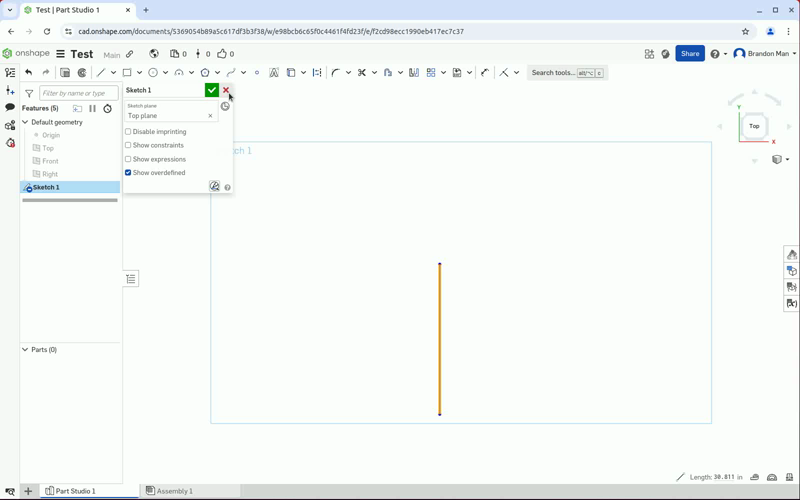
key(shift+h)
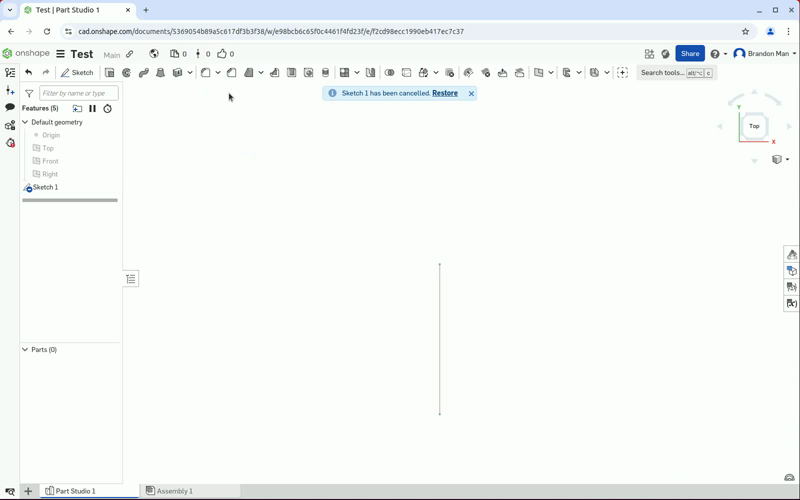
key(shift+s)
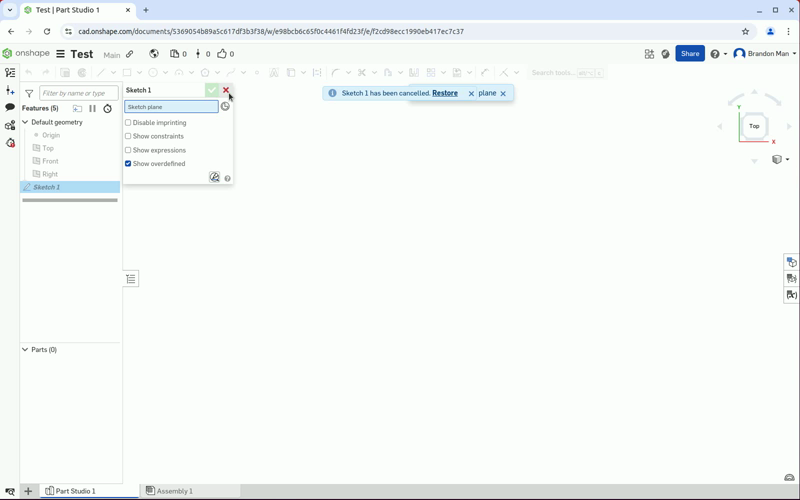
mouse_move(73, 150)
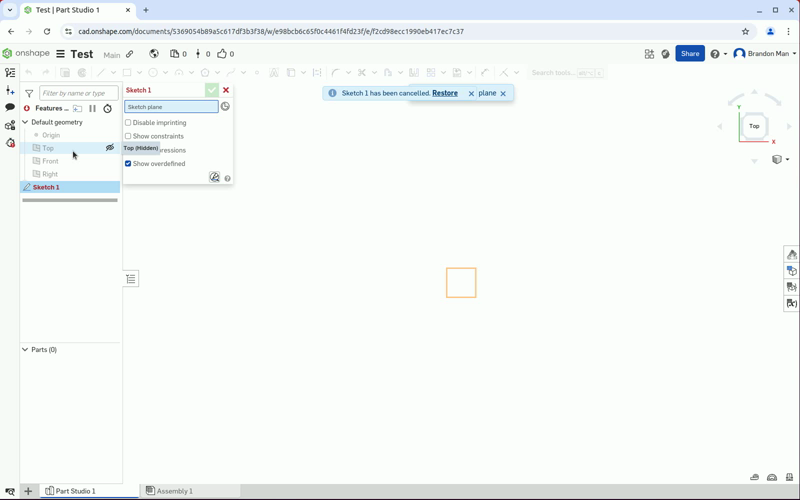
click(73, 150)
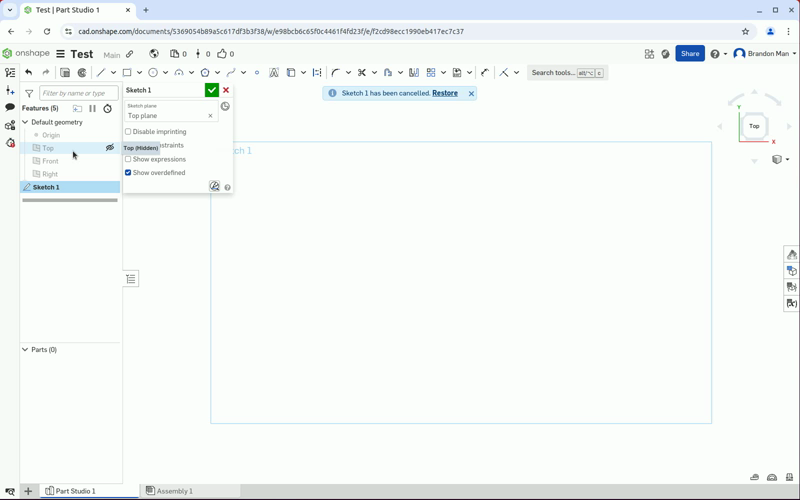
mouse_move(73, 352)
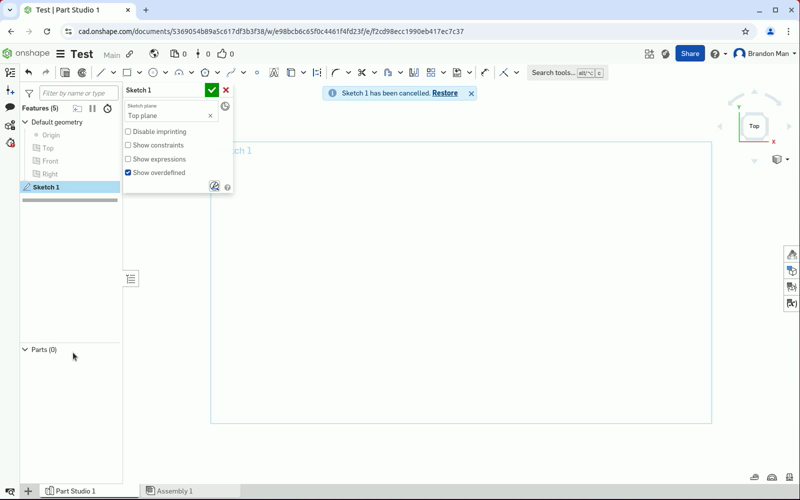
key(y)
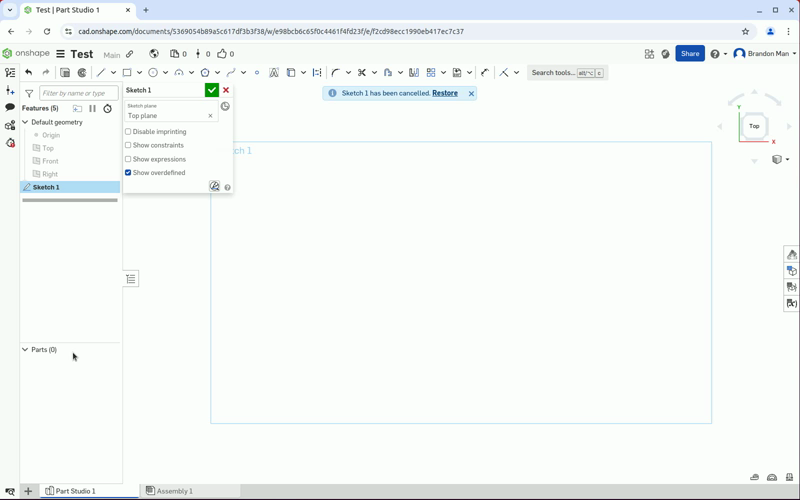
key(c)
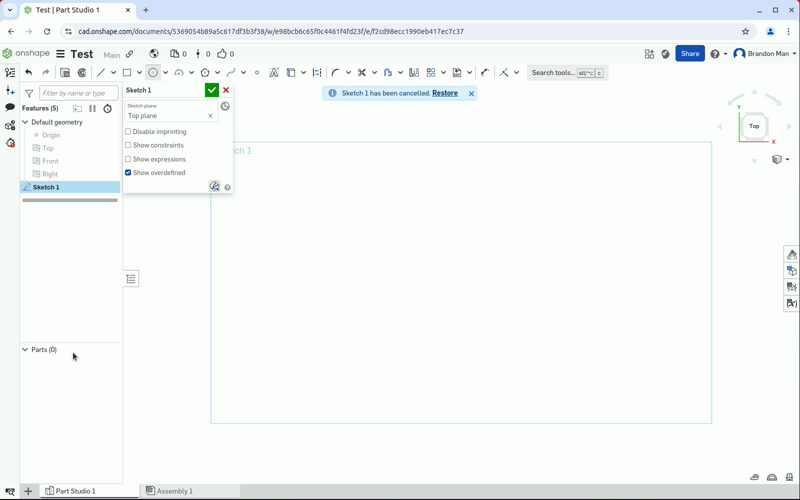
key_down(shift)
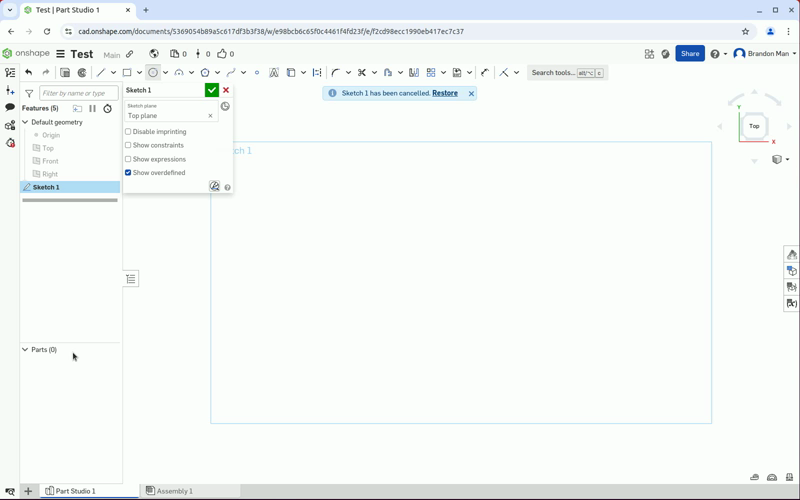
mouse_move(461, 282)
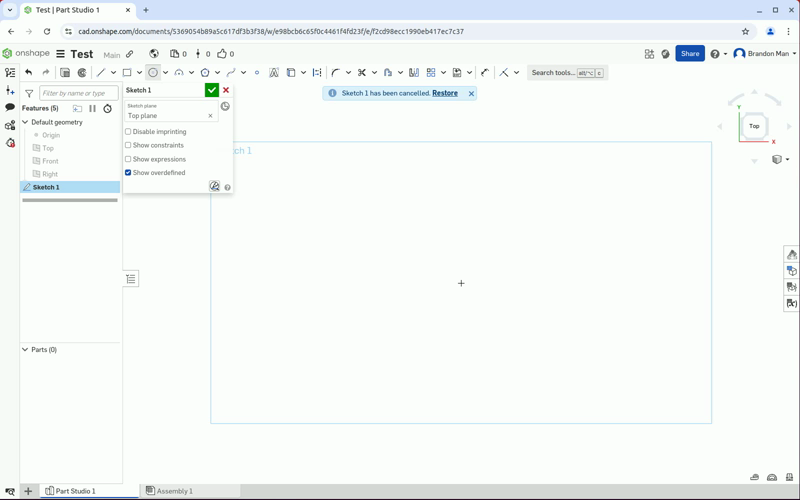
click(461, 282)
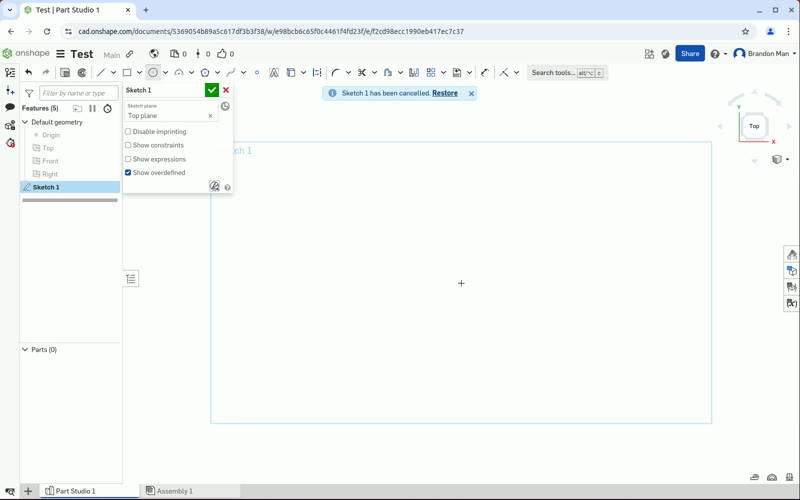
key_up(shift)
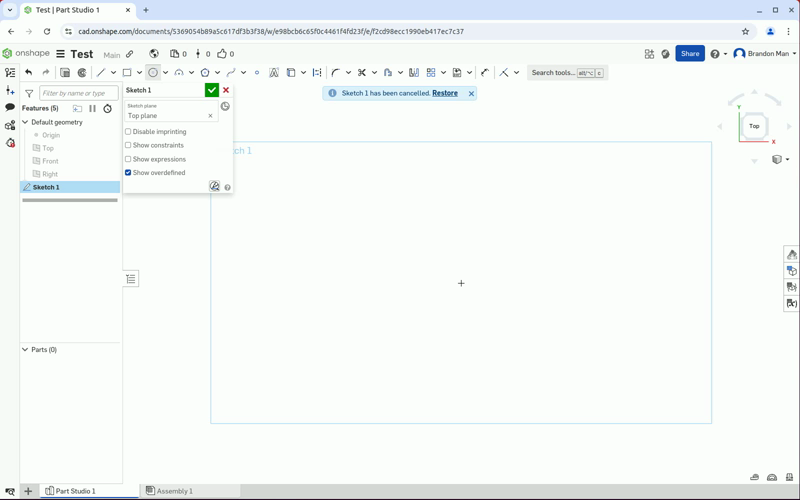
mouse_move(574, 282)
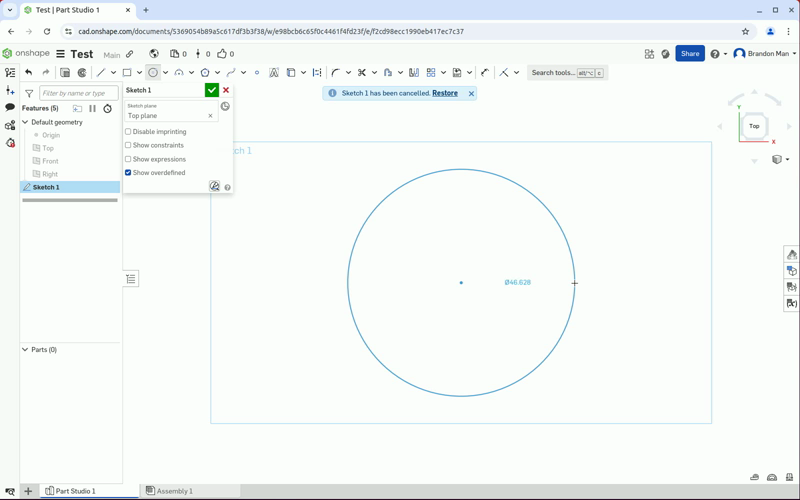
click(574, 282)
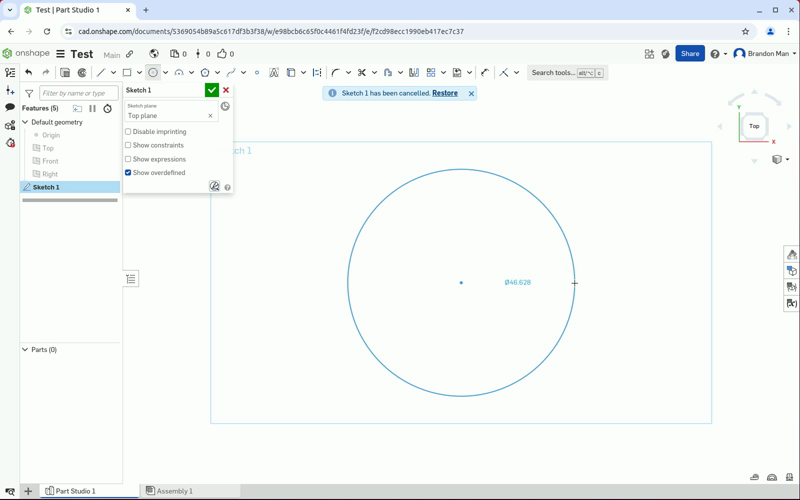
key(esc)
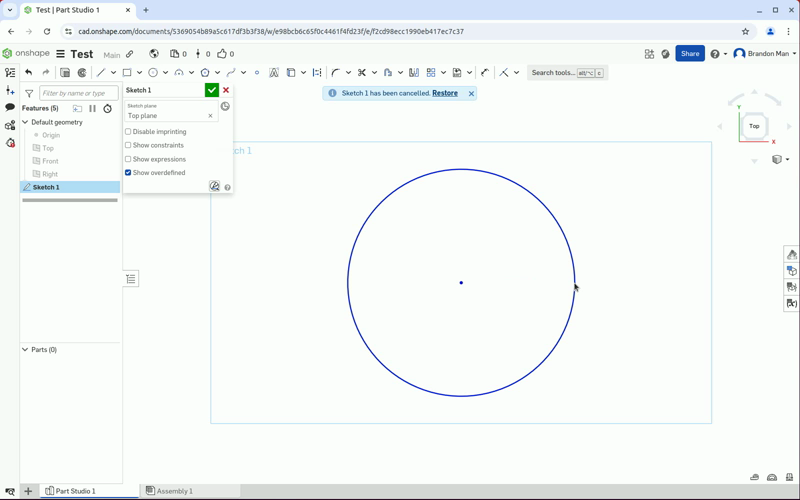
mouse_move(538, 246)
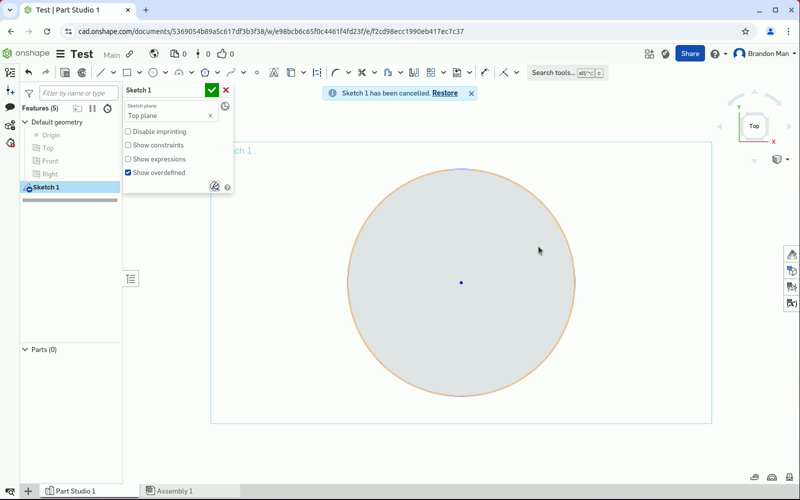
click(538, 246)
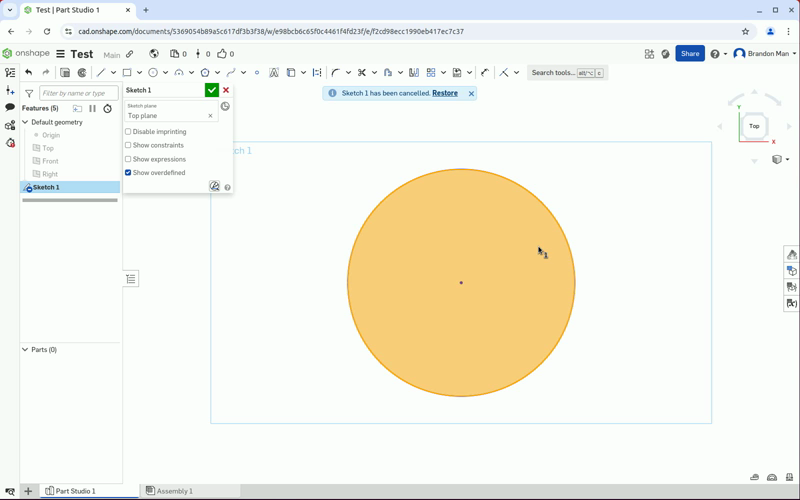
mouse_move(73, 352)
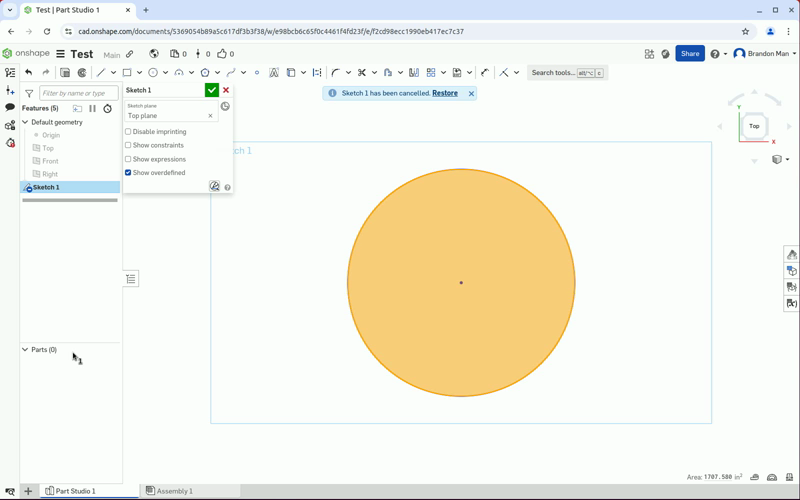
key(shift+y)
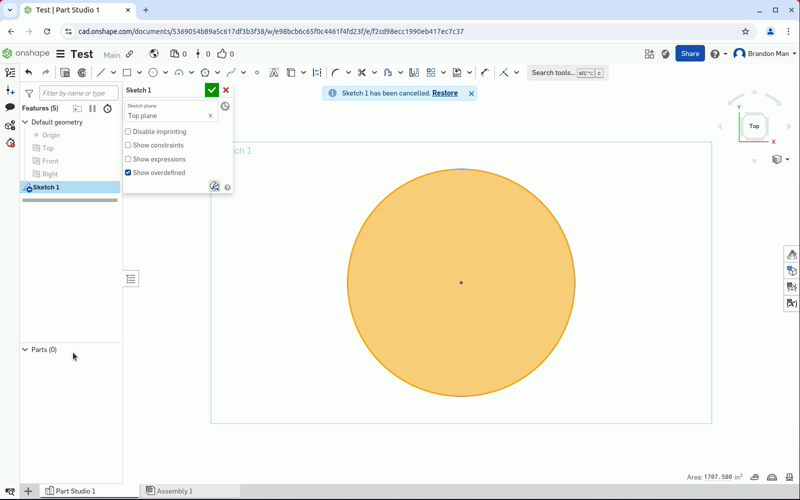
key(shift+e)
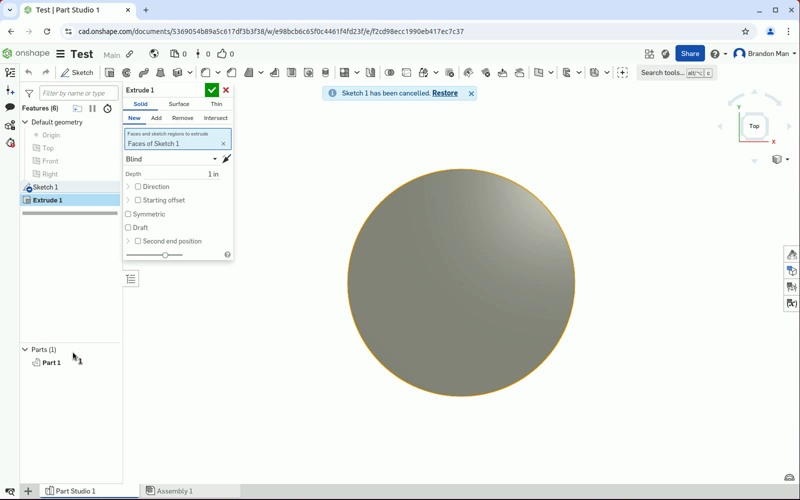
mouse_move(143, 106)
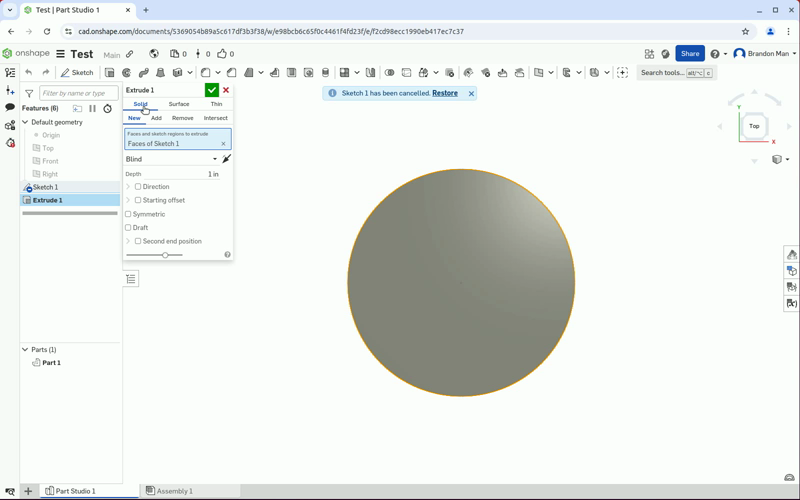
click(143, 106)
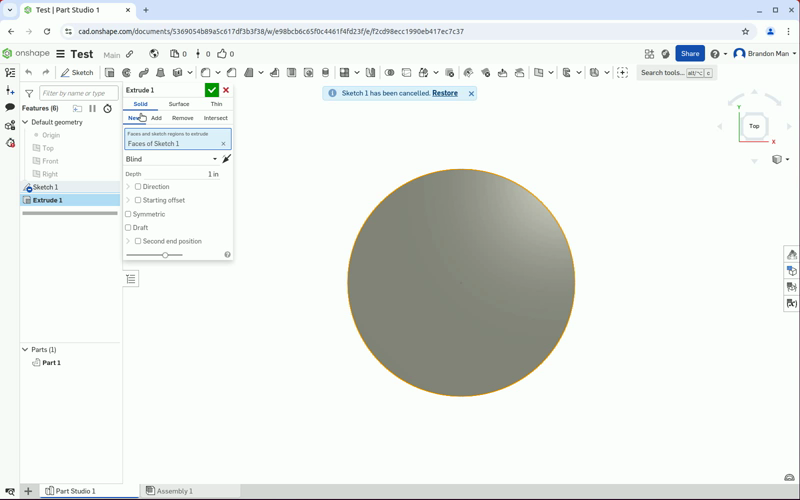
mouse_move(137, 120)
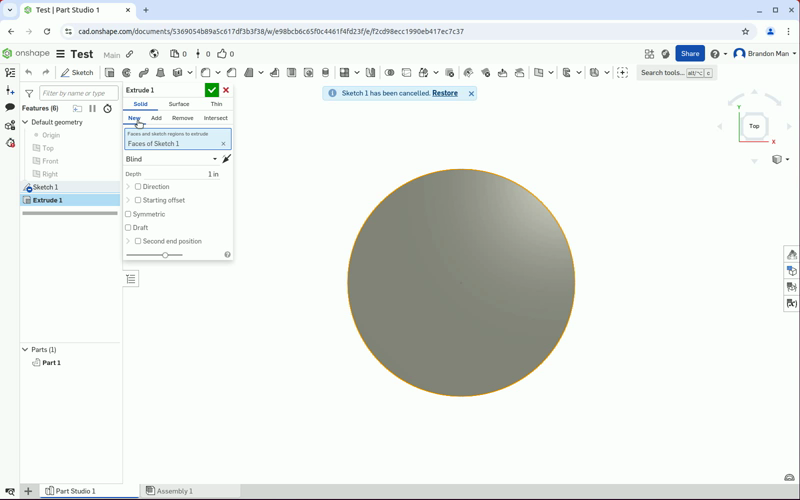
click(137, 120)
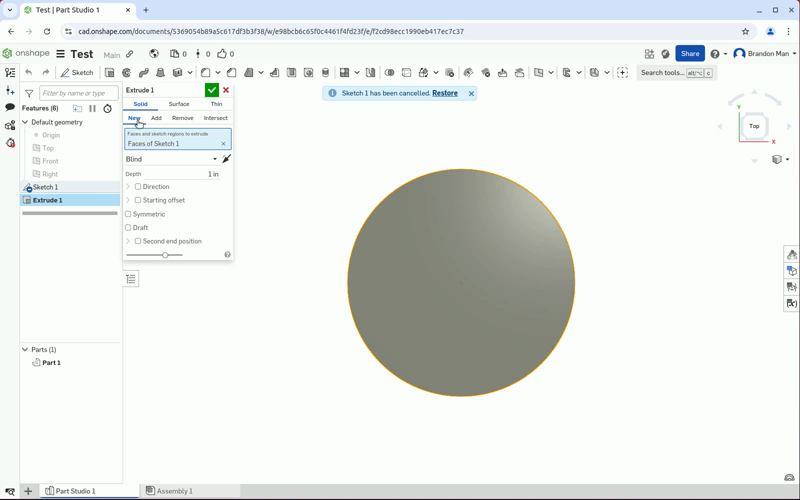
key(tab, 4)
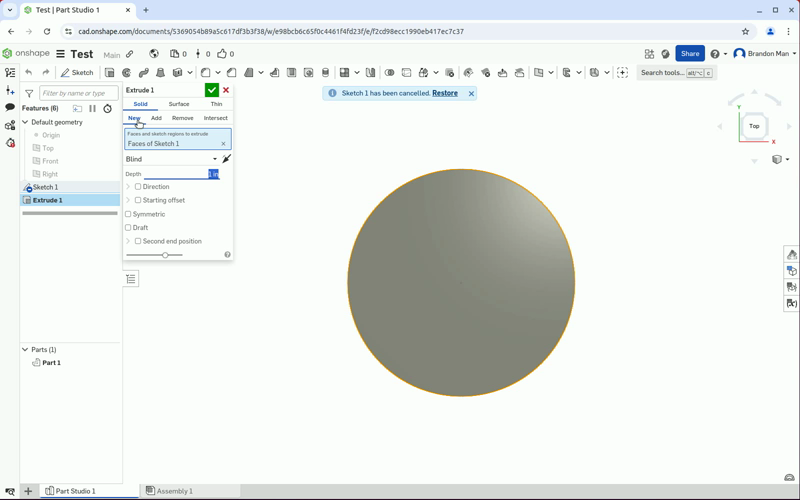
text(1.204)
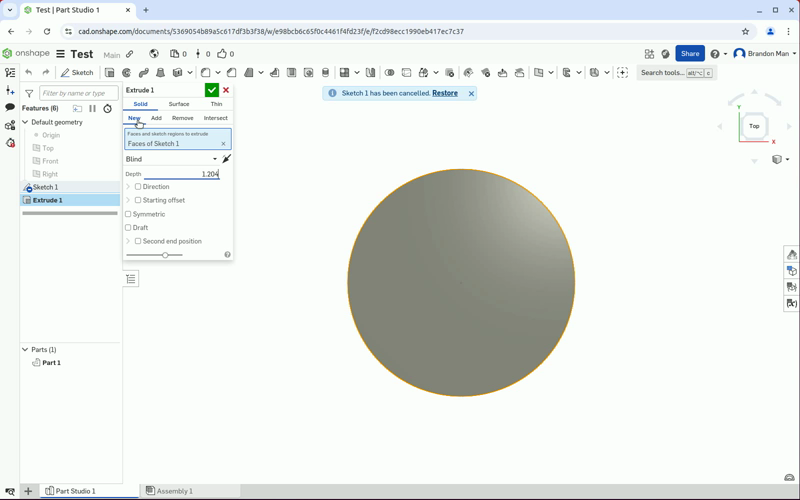
key(enter)
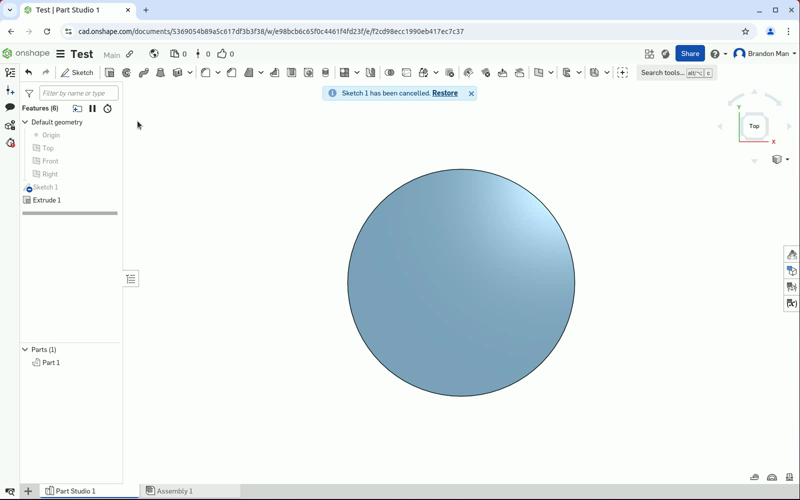
key(shift+h)
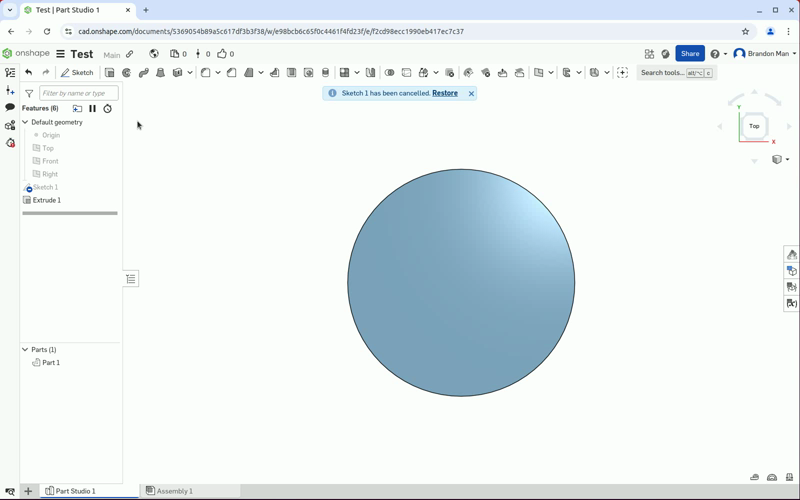
key(shift+h)
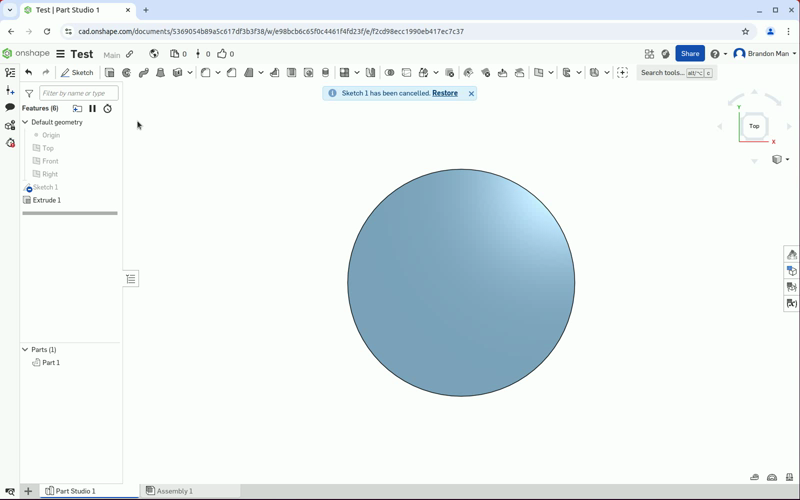
mouse_move(73, 189)
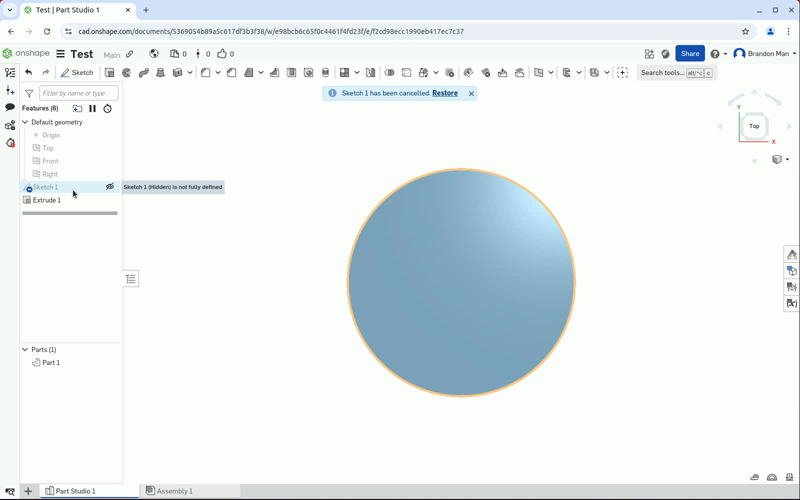
click(73, 189)
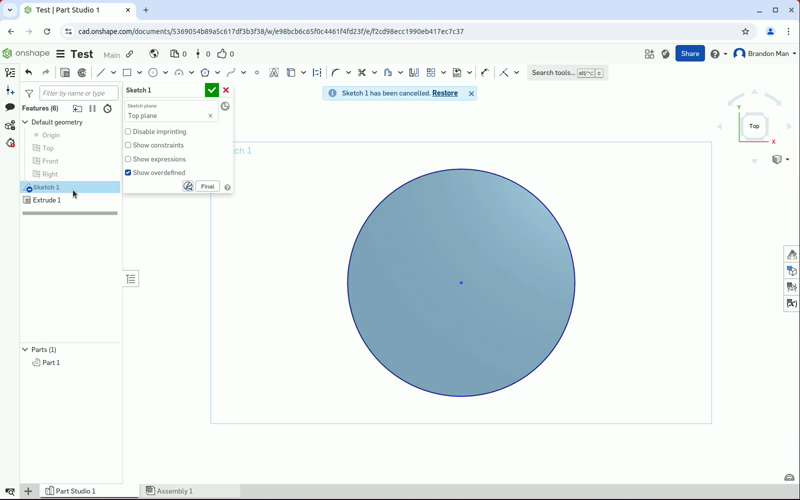
mouse_move(229, 92)
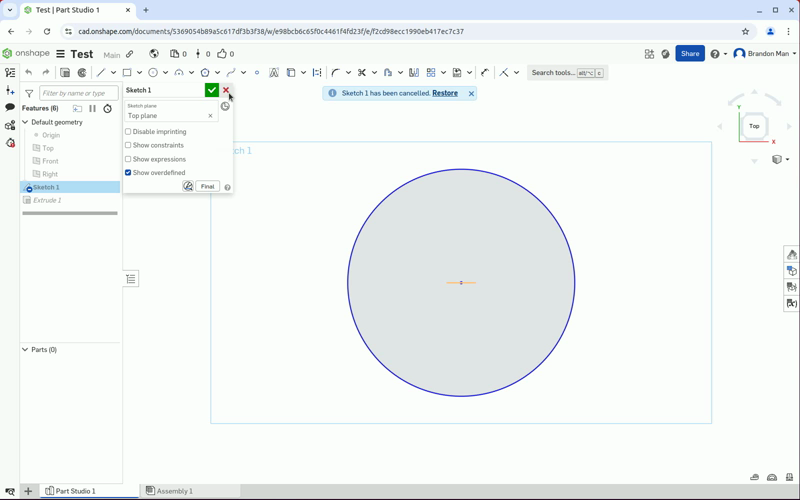
click(229, 92)
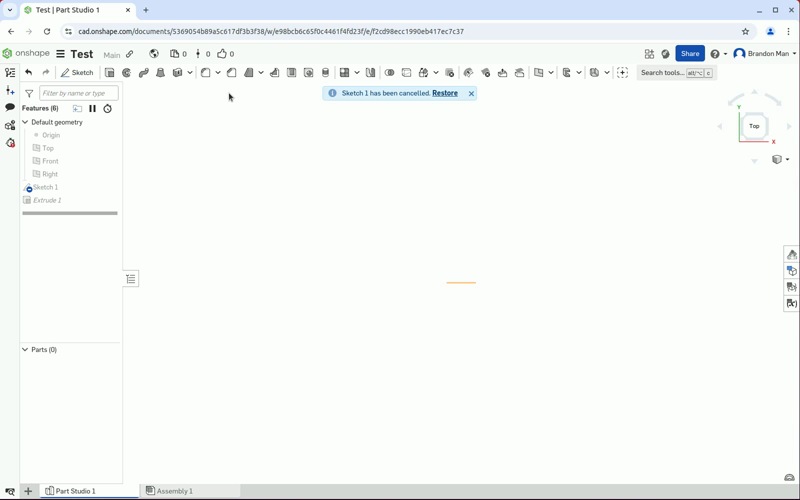
mouse_move(541, 75)
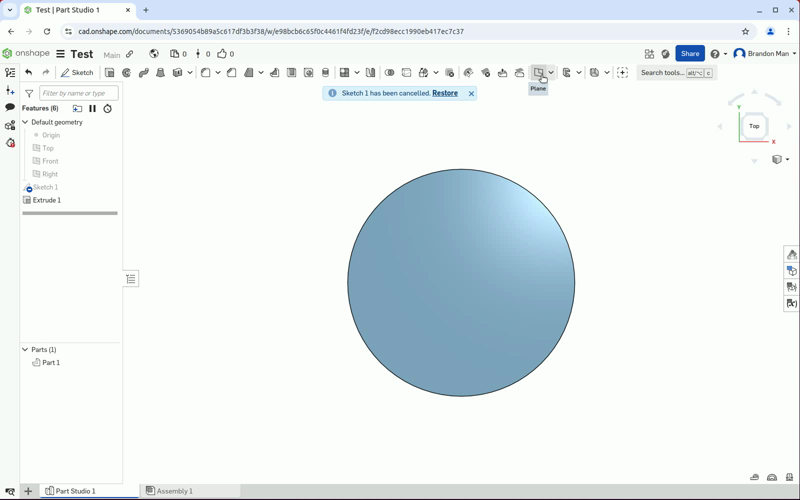
click(541, 75)
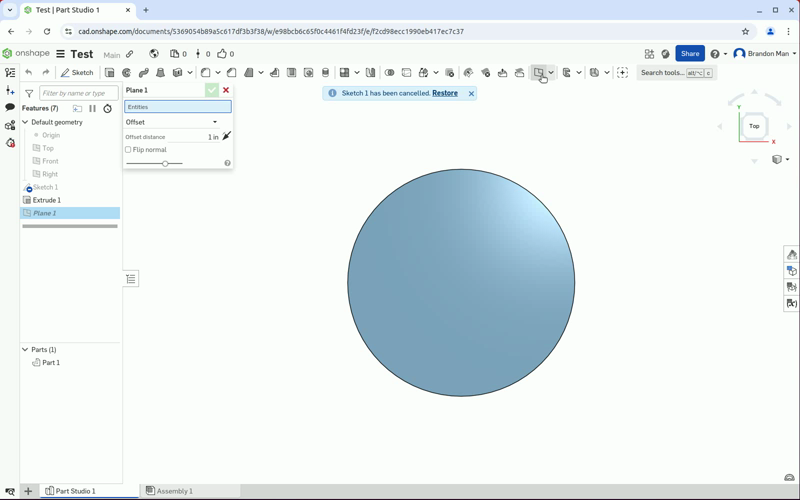
mouse_move(73, 150)
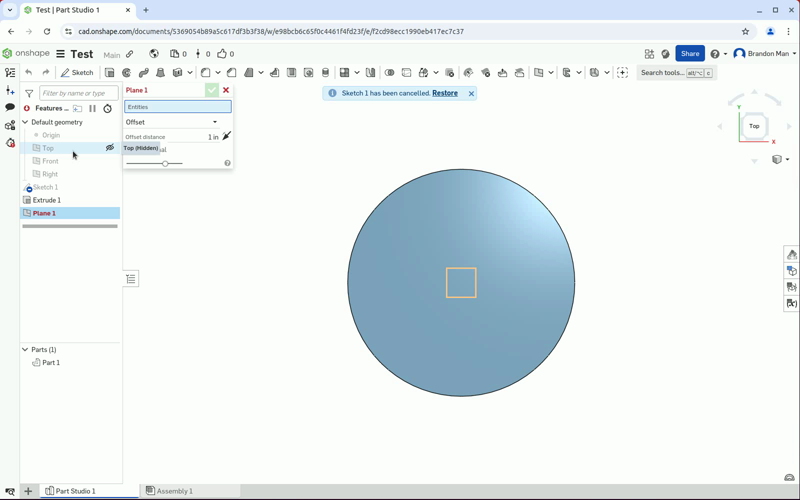
click(73, 150)
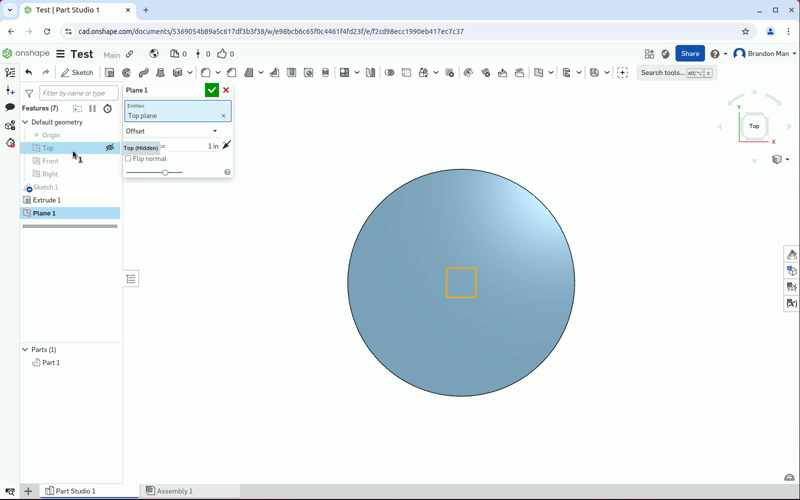
key(tab, 2)
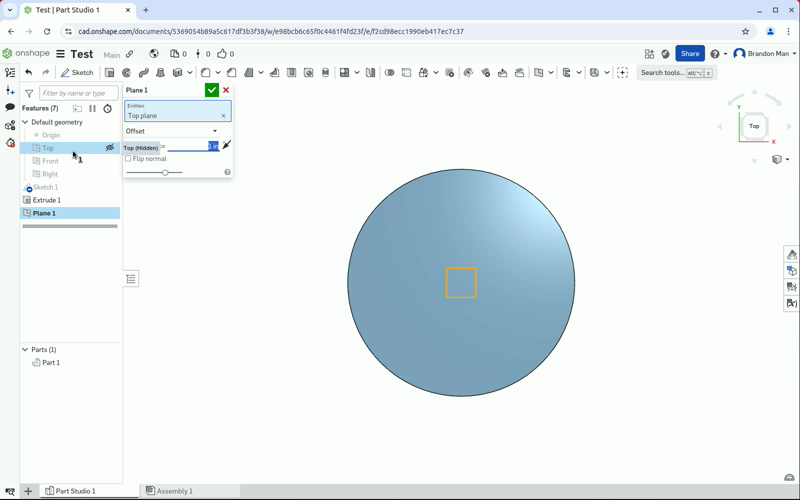
text(1.202)
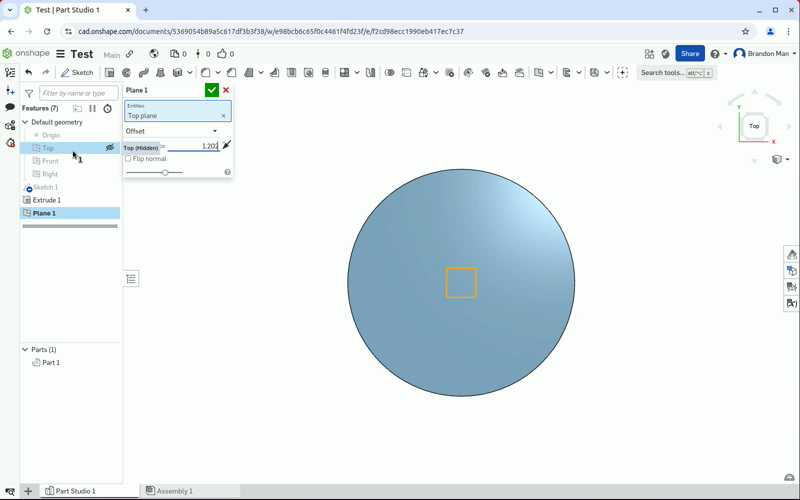
key(enter, 2)
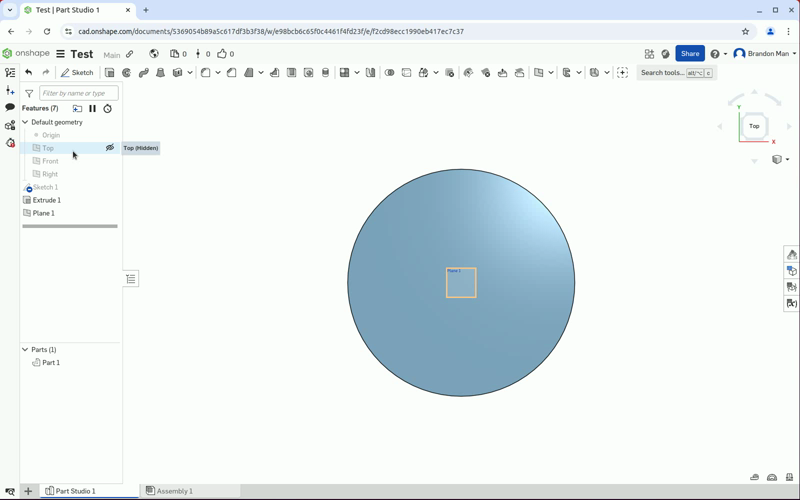
key(shift+s)
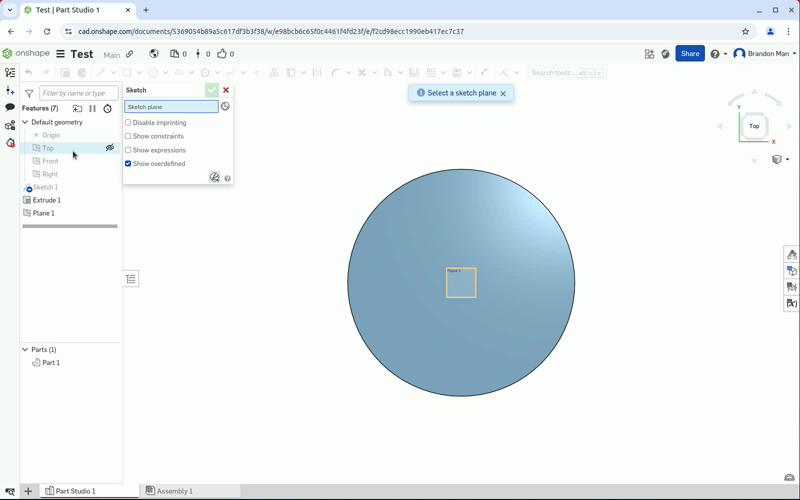
mouse_move(73, 215)
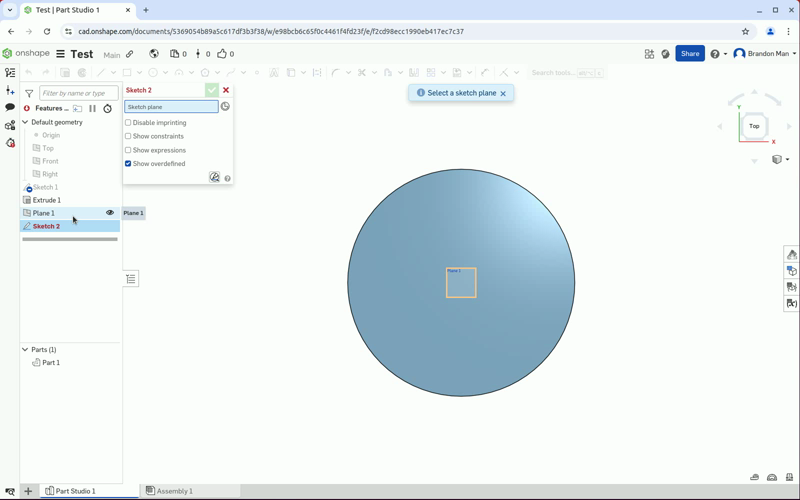
click(73, 215)
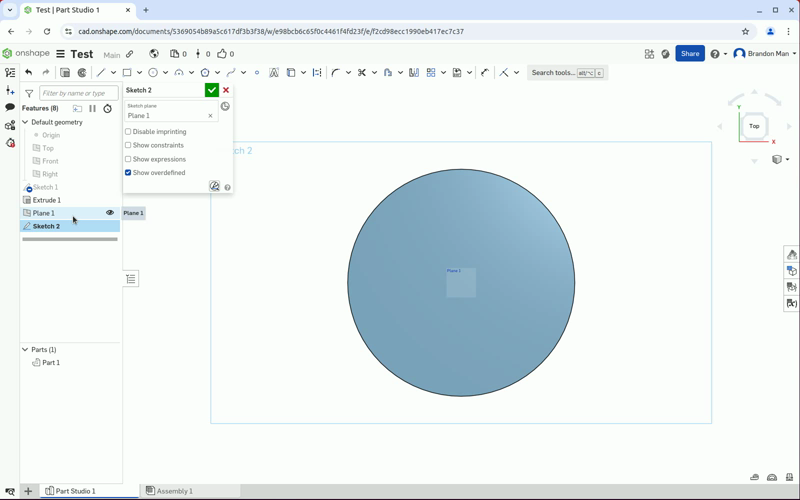
mouse_move(73, 352)
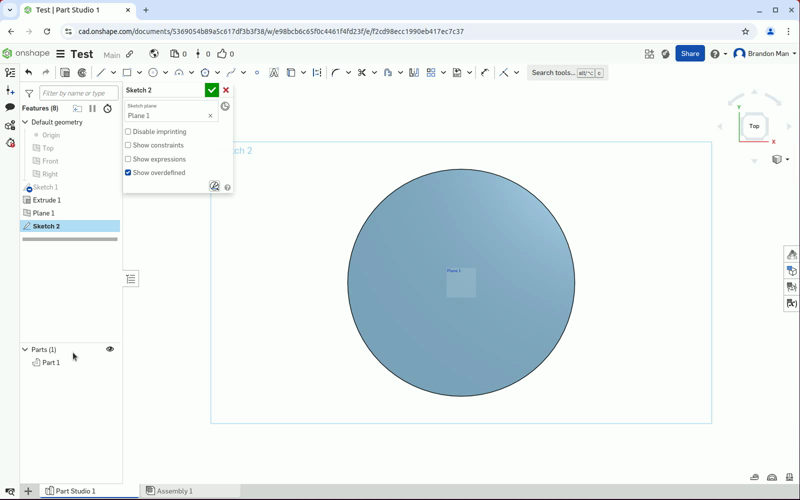
key(y)
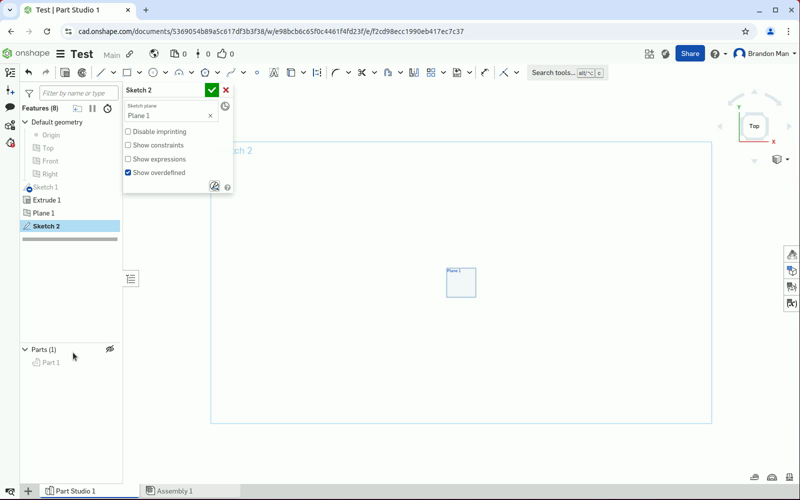
key(c)
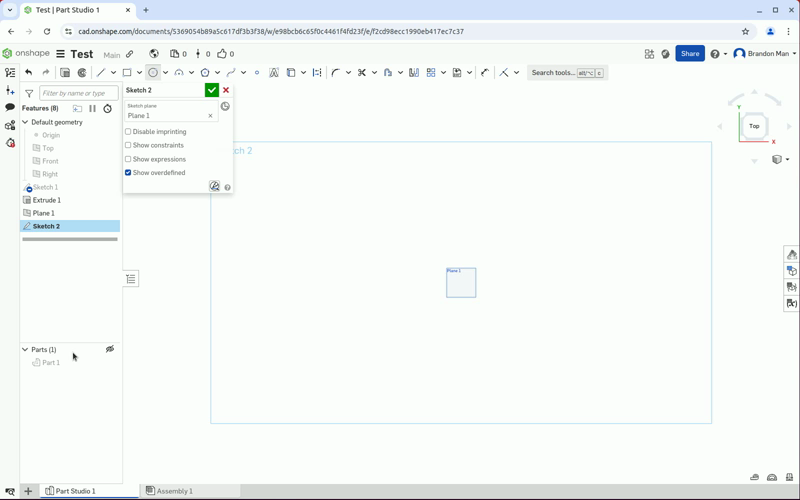
key_down(shift)
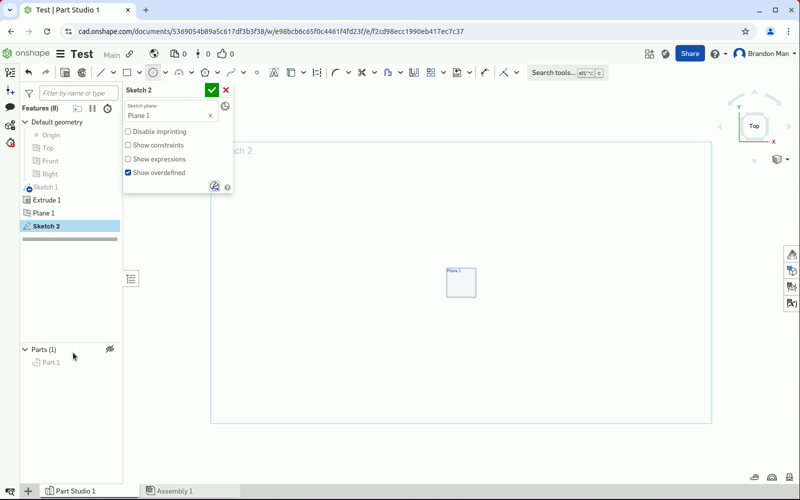
mouse_move(461, 282)
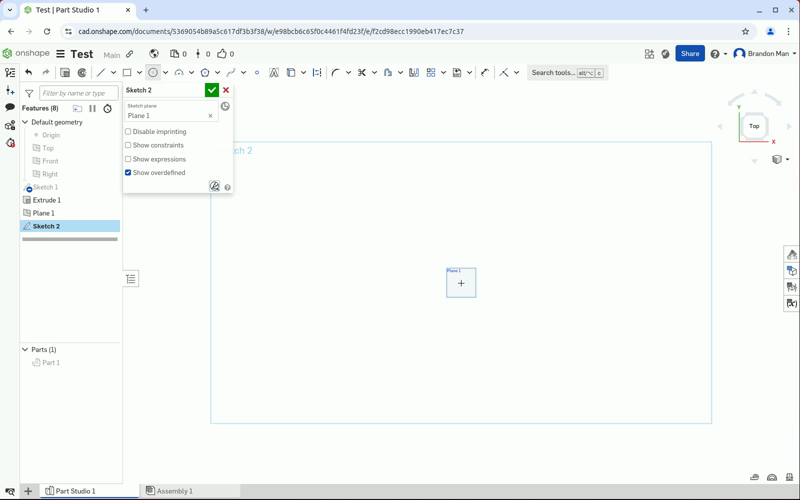
click(461, 282)
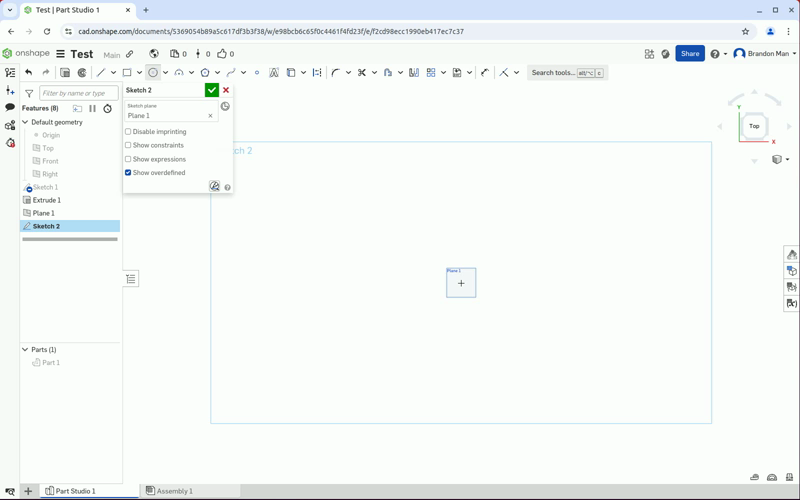
key_up(shift)
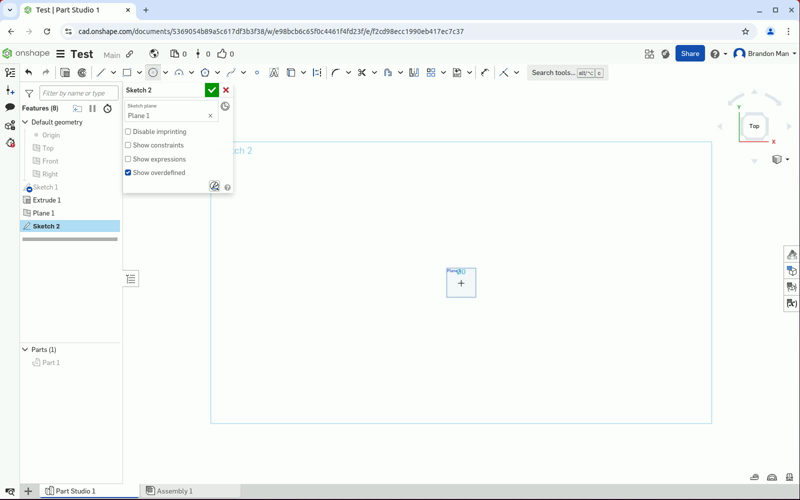
mouse_move(568, 282)
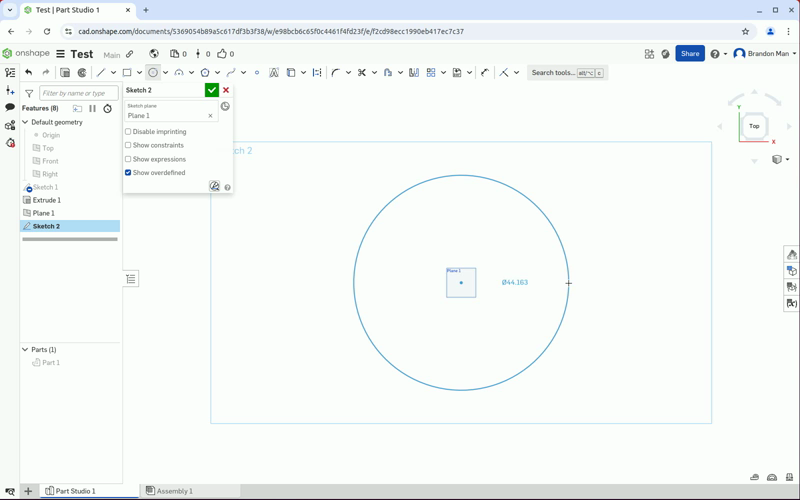
click(568, 282)
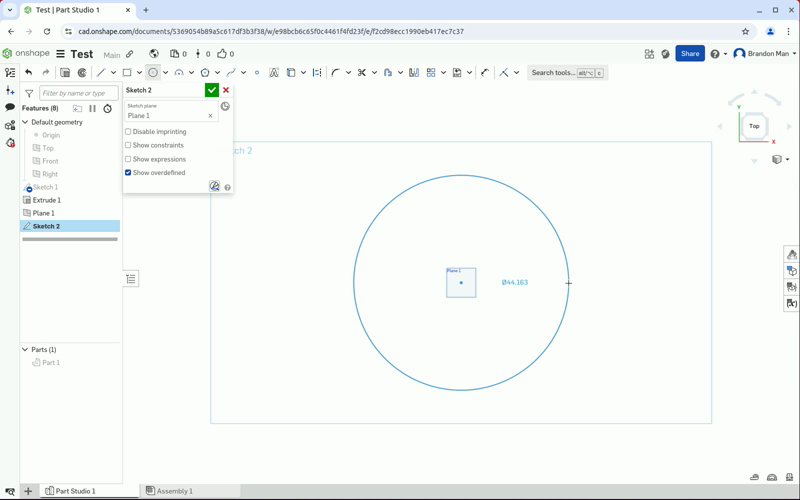
key(esc)
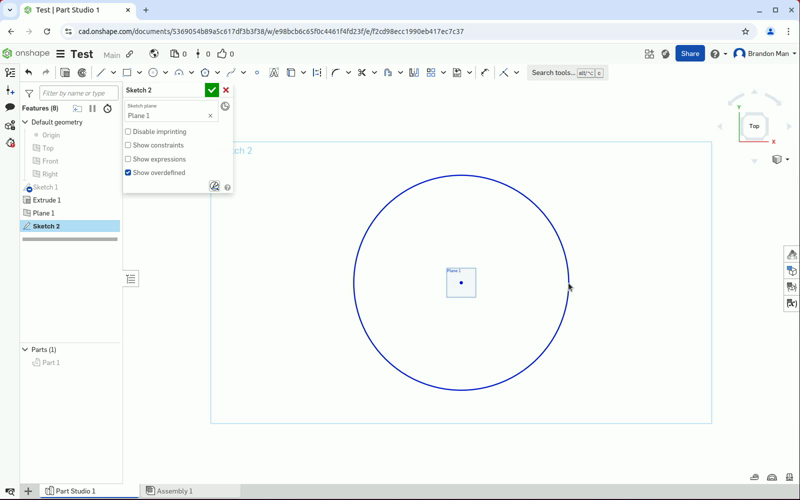
key(c)
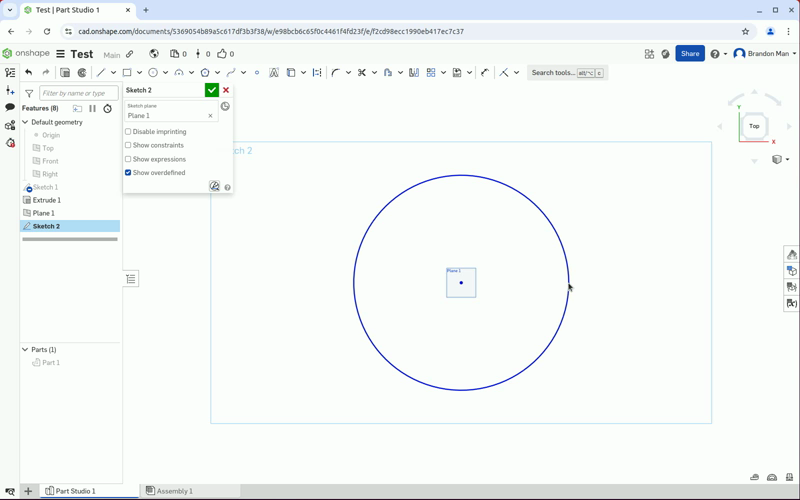
key_down(shift)
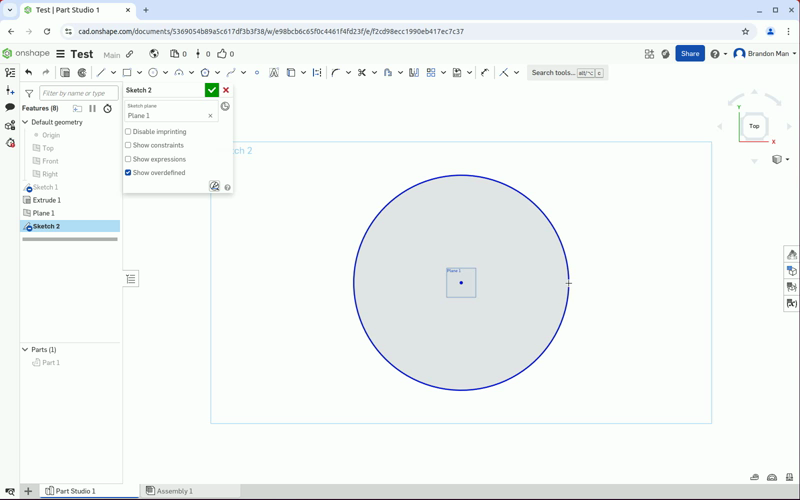
mouse_move(461, 282)
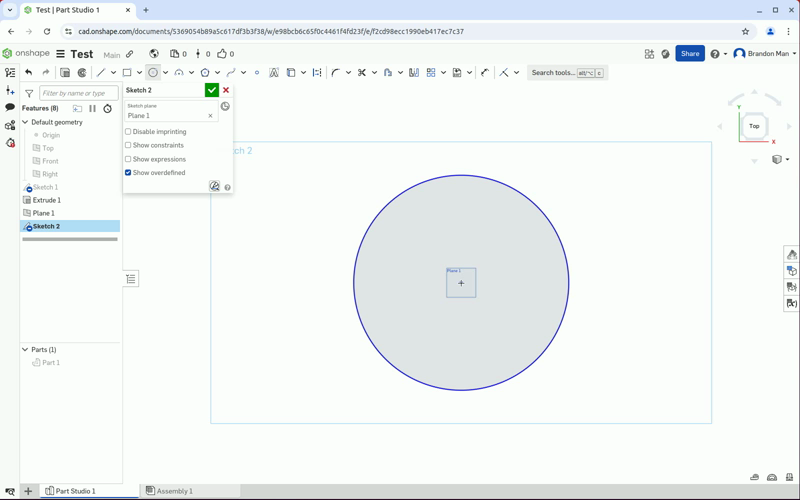
click(461, 282)
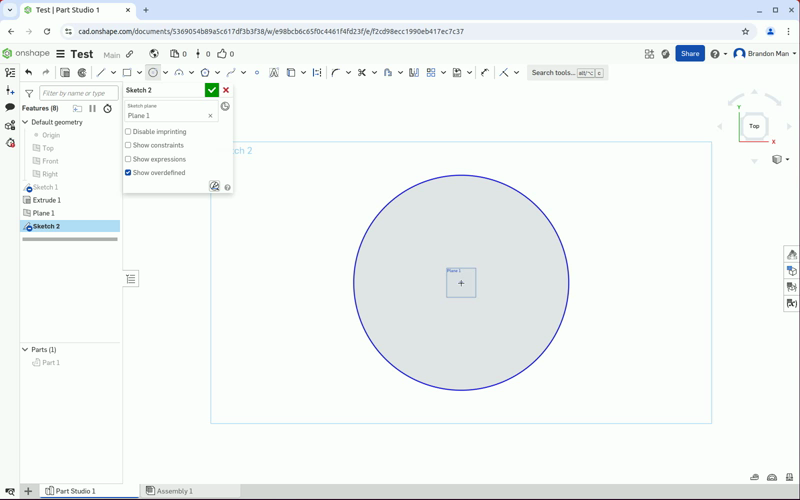
key_up(shift)
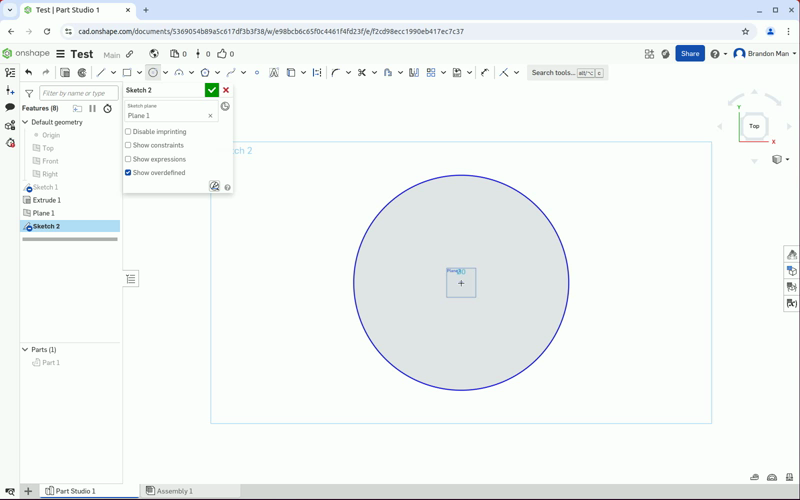
mouse_move(559, 282)
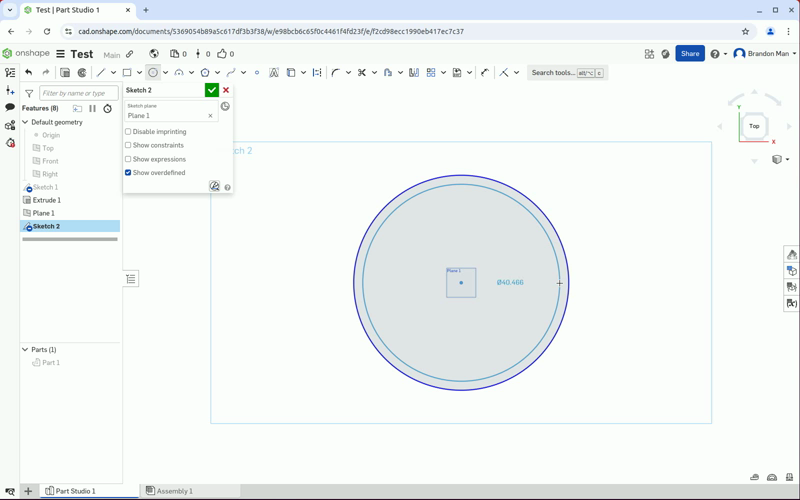
click(559, 282)
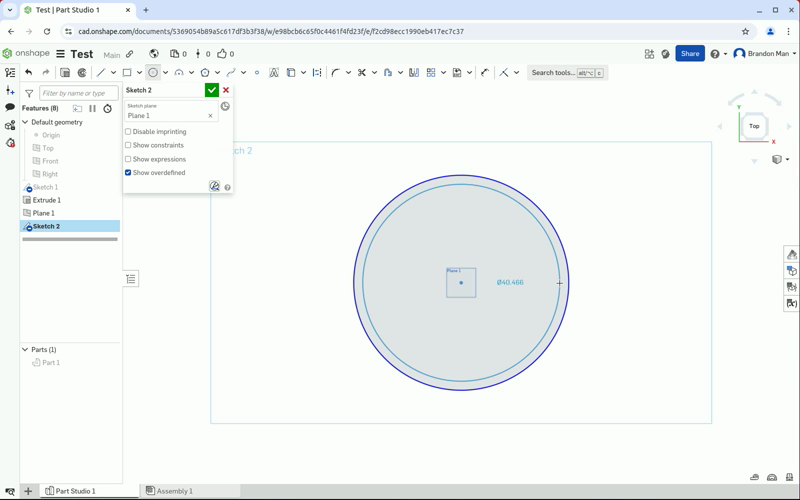
key(esc)
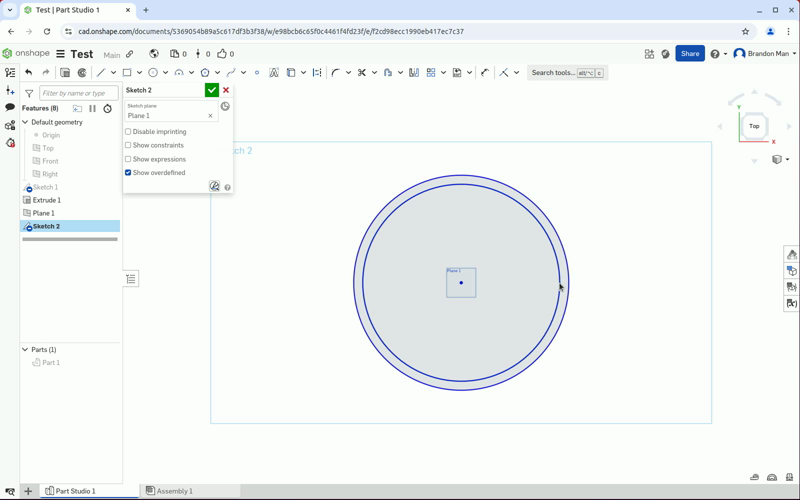
mouse_move(537, 213)
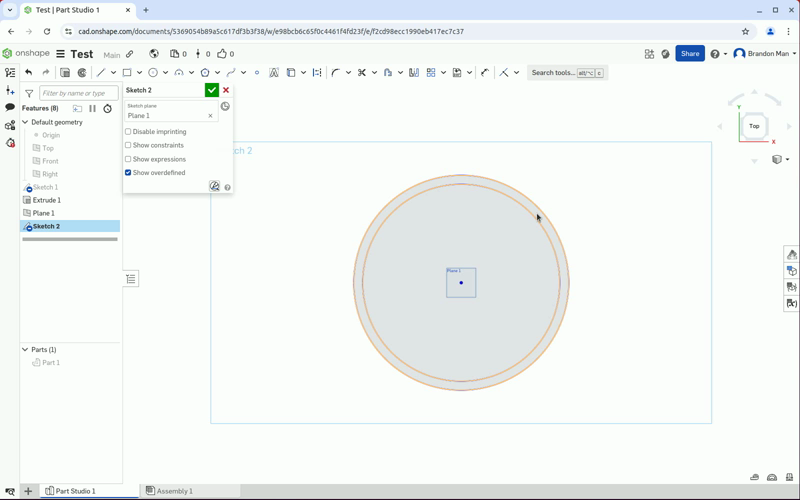
click(537, 213)
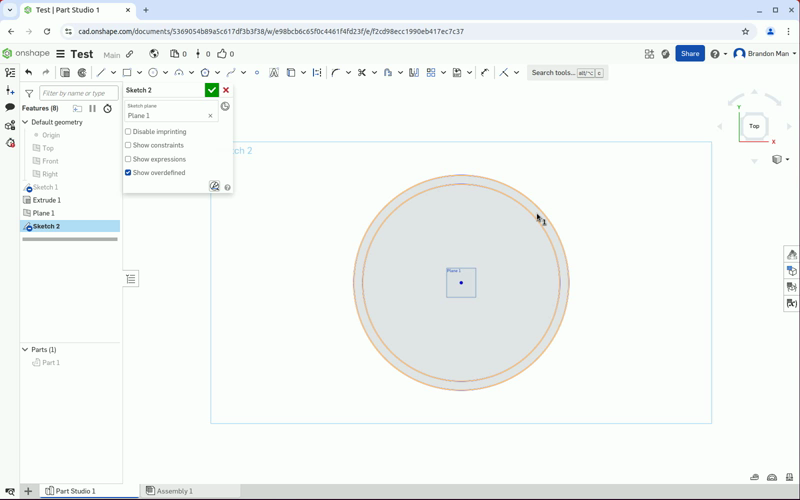
mouse_move(73, 352)
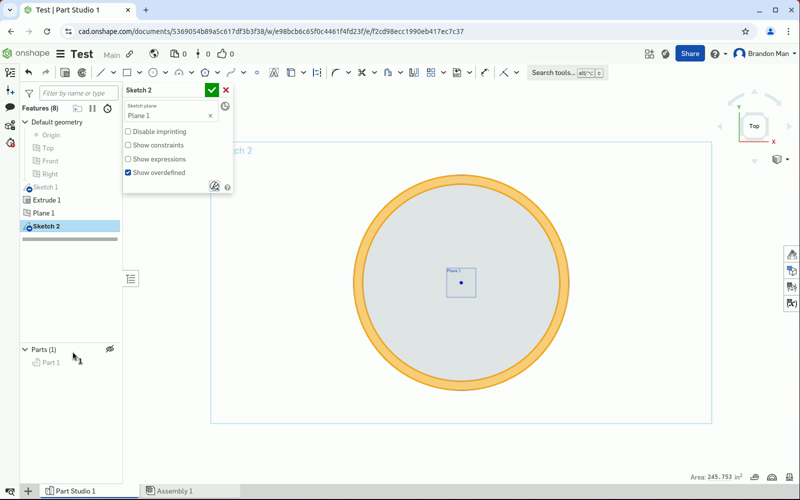
key(shift+y)
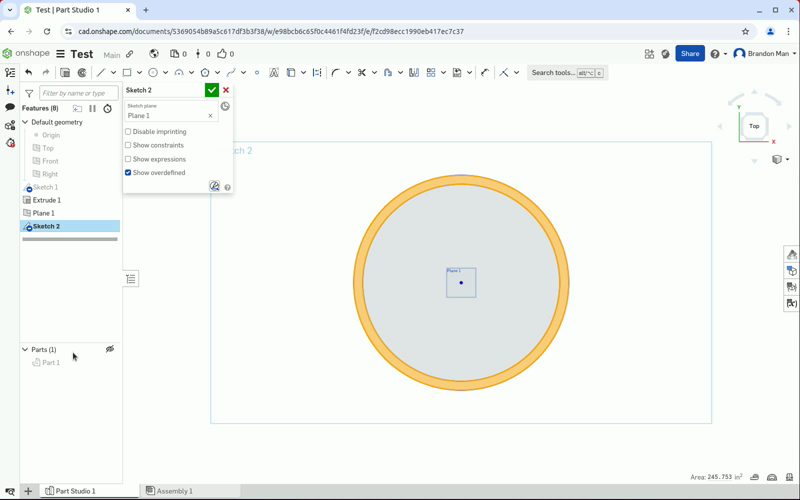
key(shift+e)
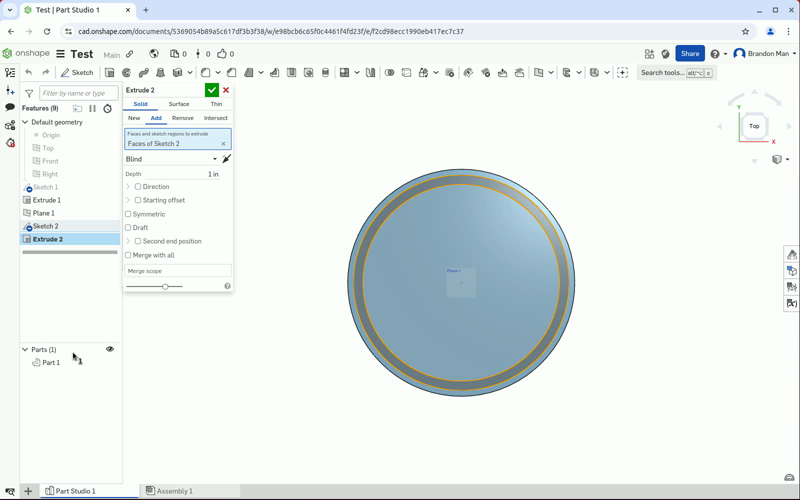
mouse_move(143, 106)
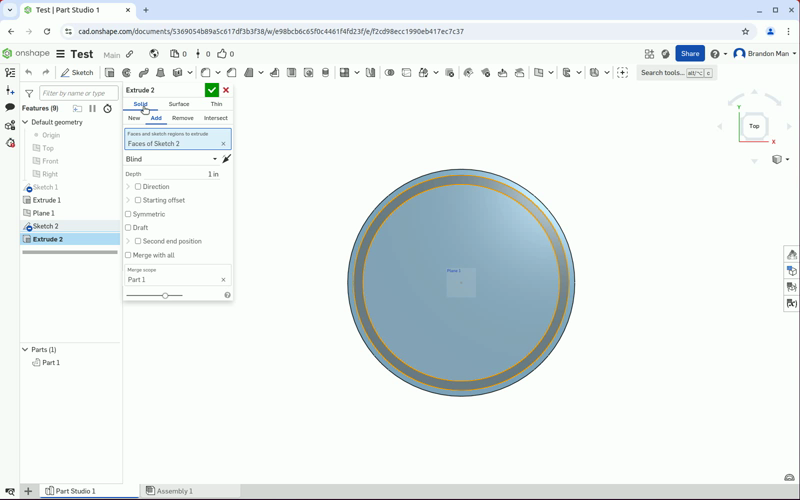
click(143, 106)
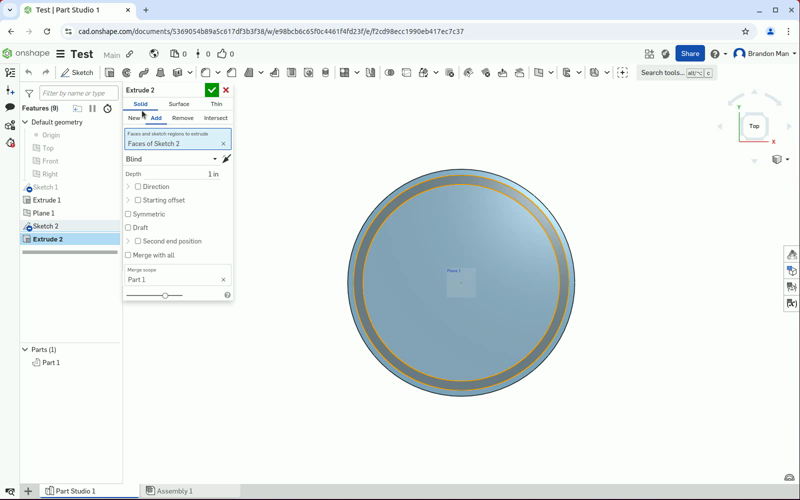
mouse_move(137, 120)
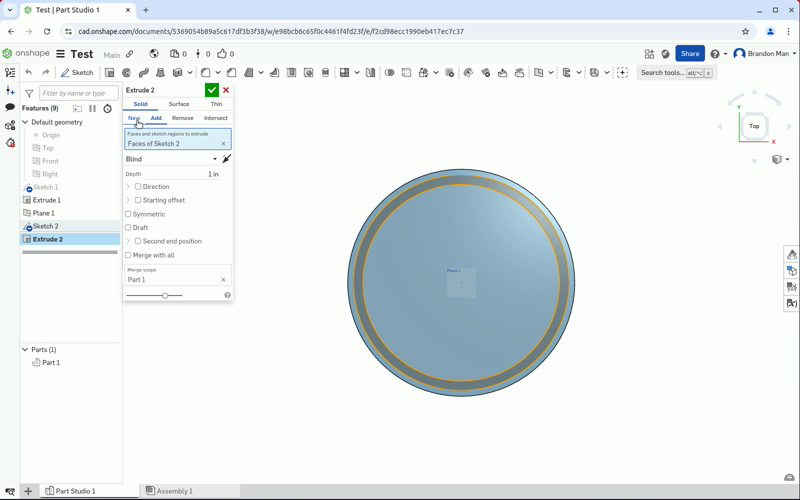
click(137, 120)
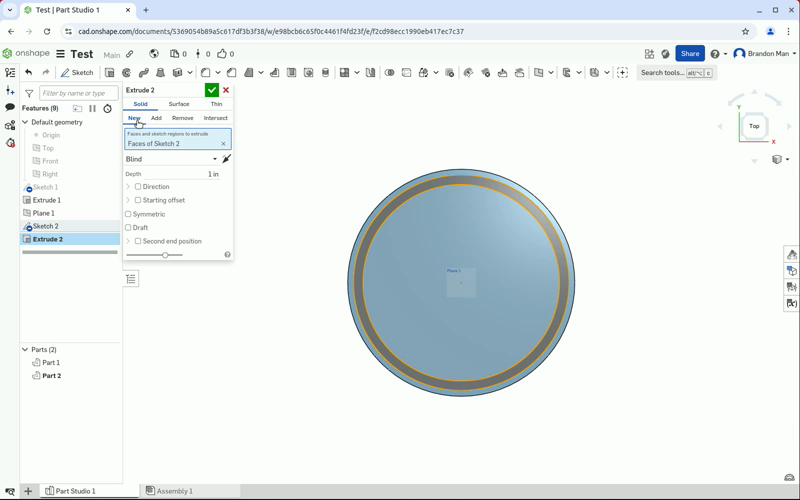
key(tab, 4)
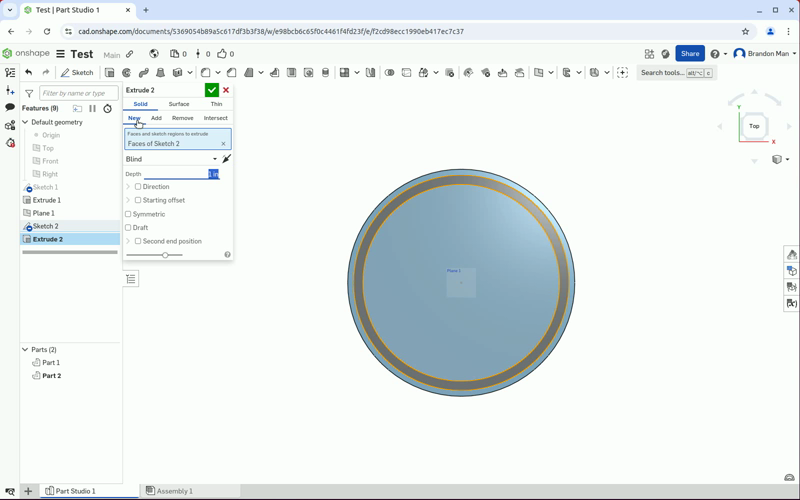
text(1.685)
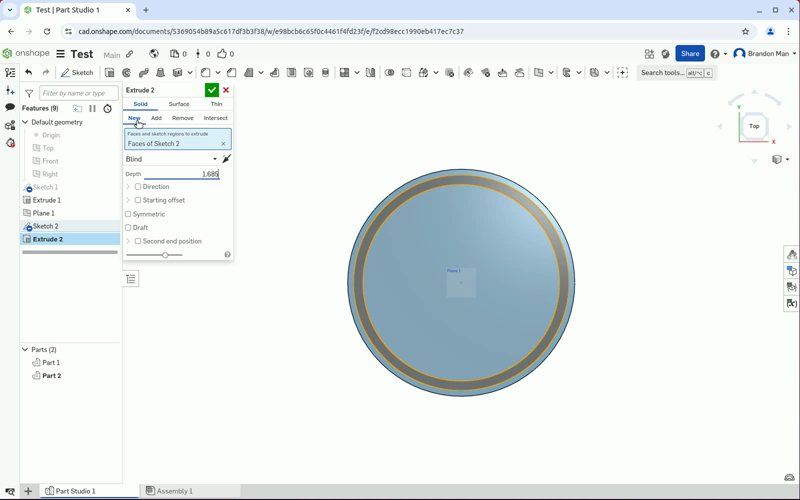
key(enter)
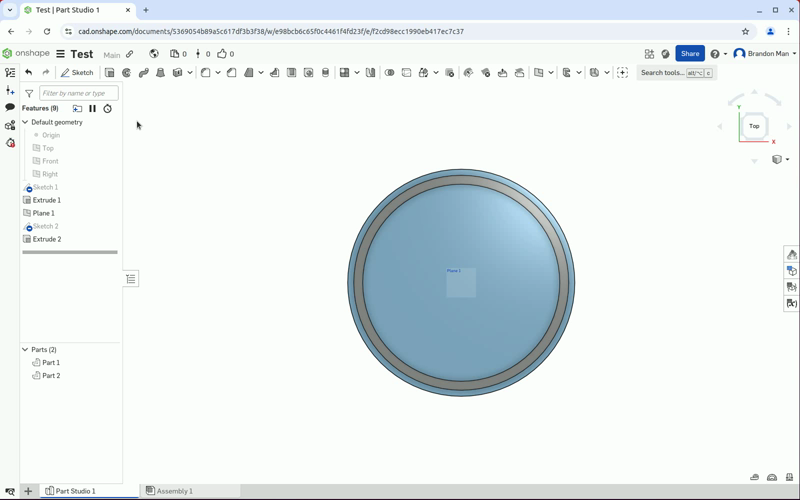
key(shift+h)
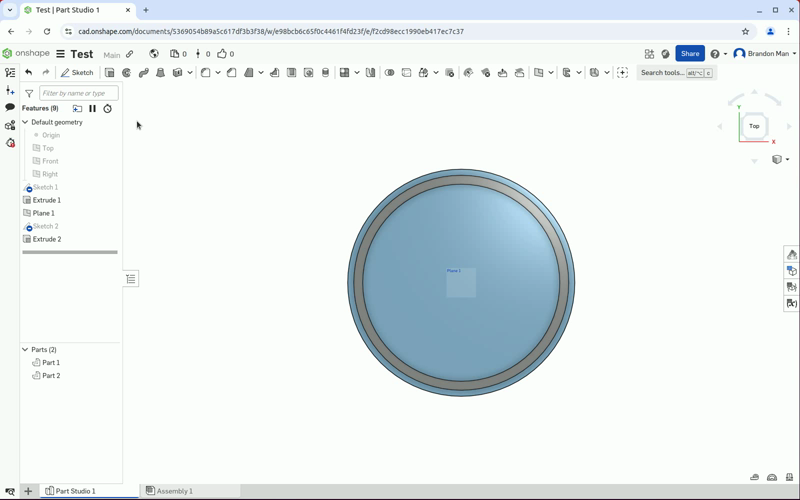
key(shift+h)
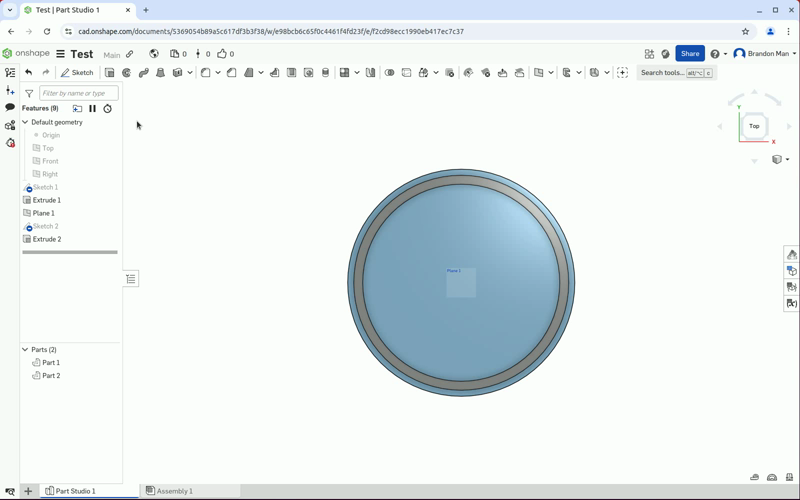
mouse_move(73, 189)
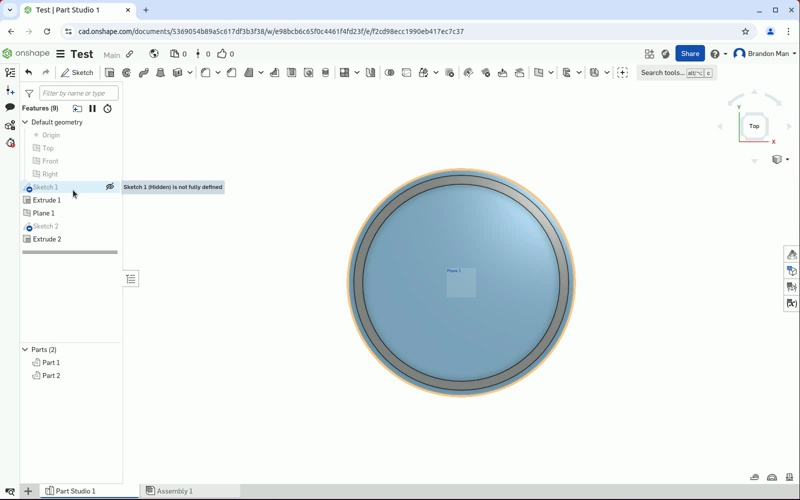
click(73, 189)
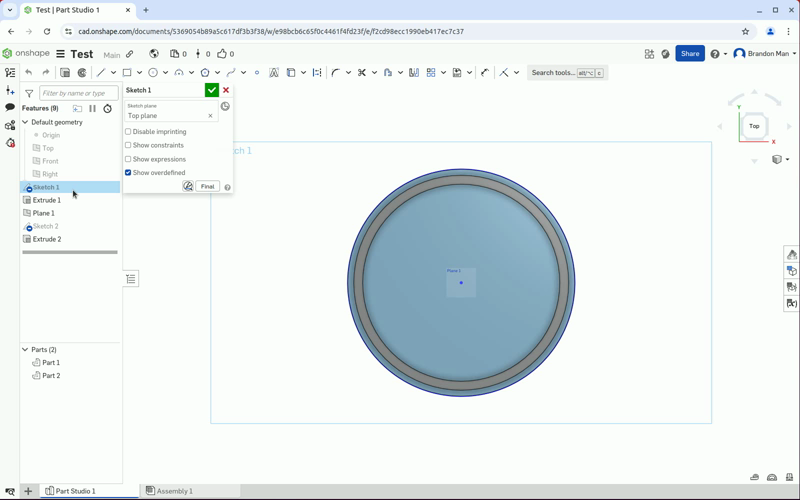
mouse_move(229, 92)
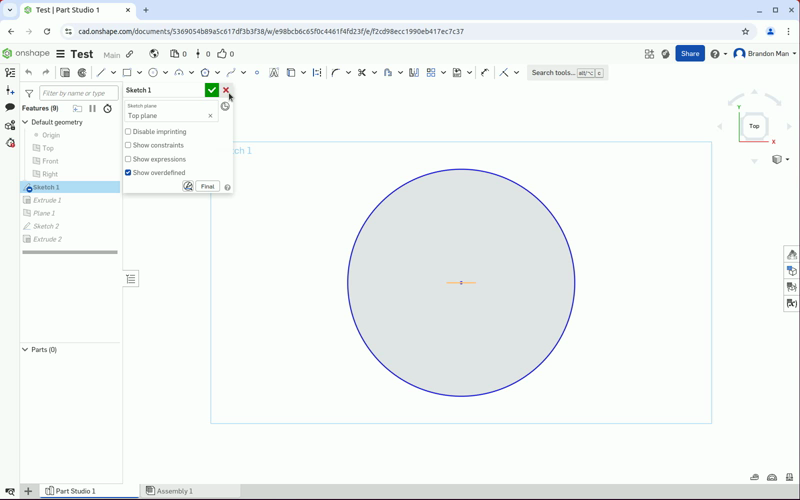
click(229, 92)
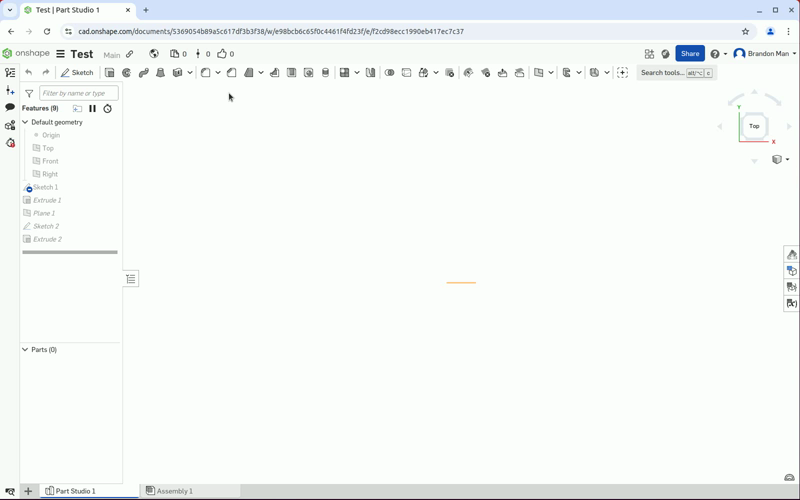
key(shift+s)
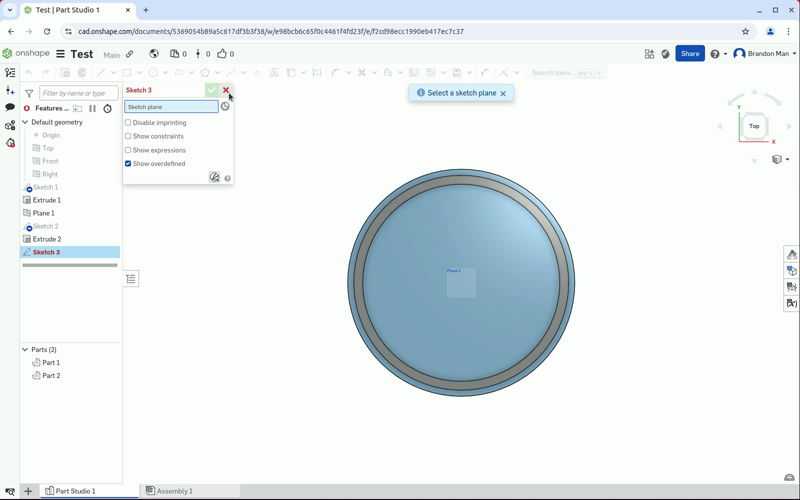
mouse_move(73, 215)
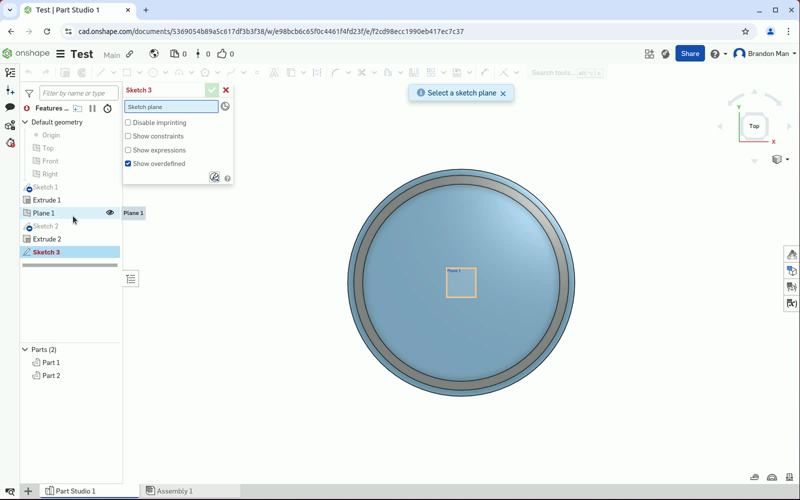
click(73, 215)
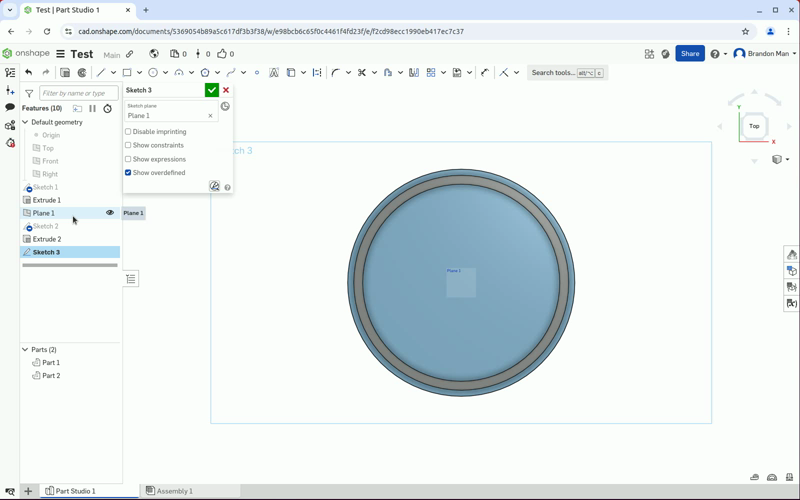
mouse_move(73, 352)
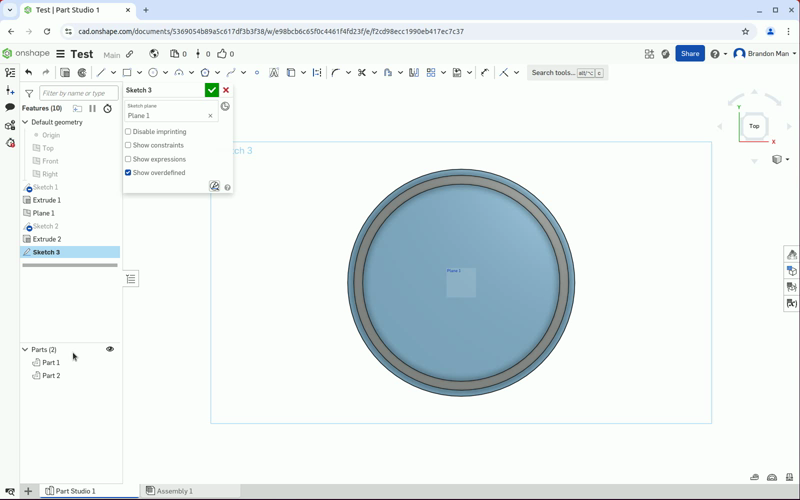
key(y)
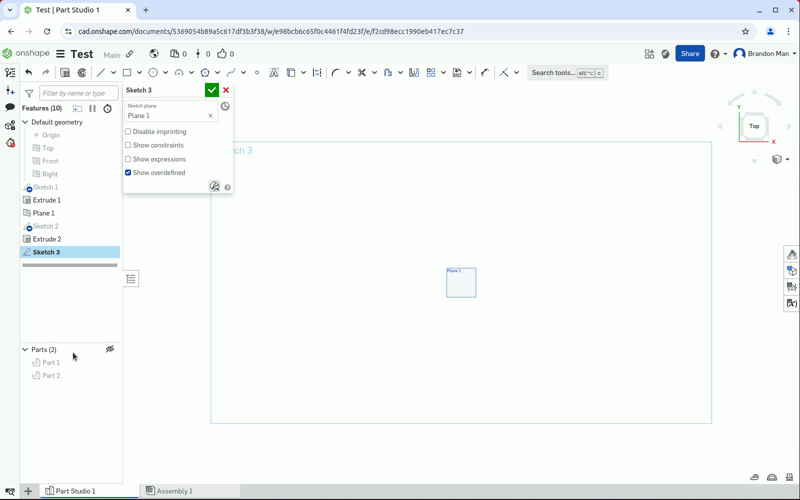
key(c)
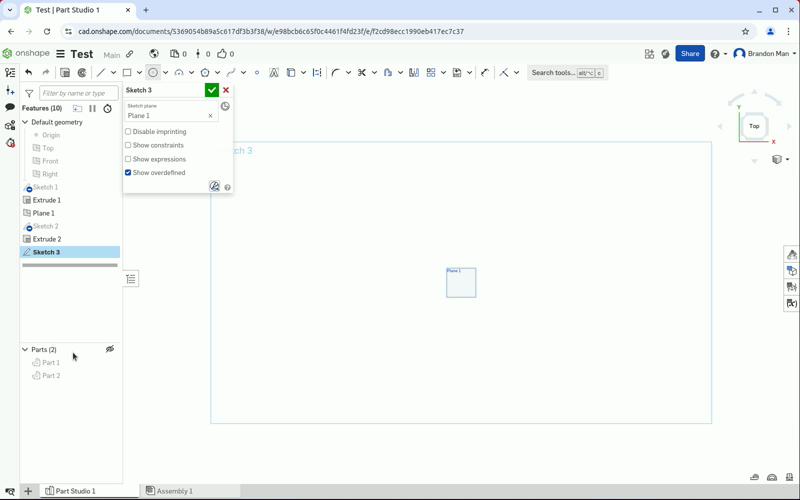
key_down(shift)
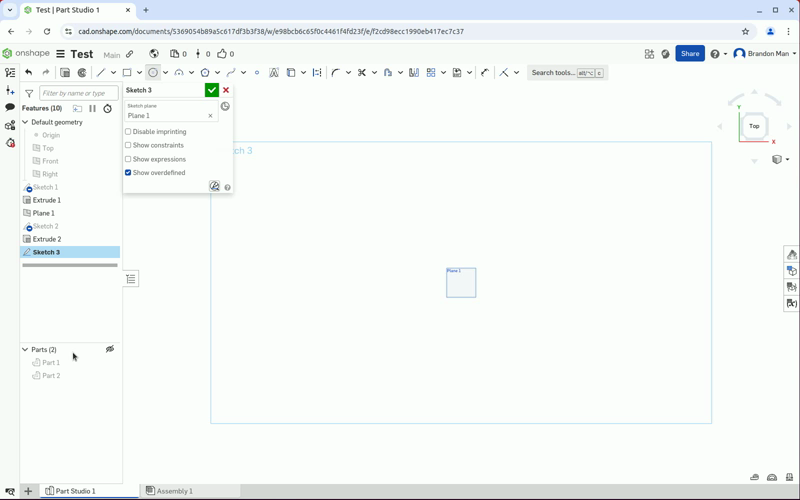
mouse_move(461, 282)
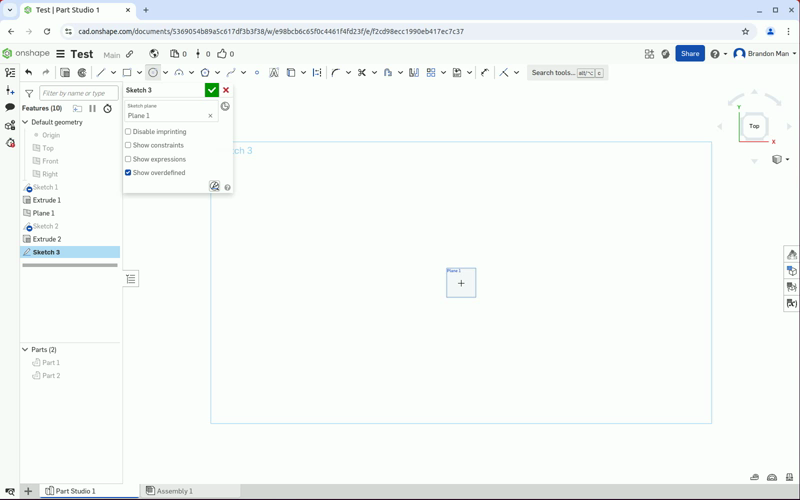
click(461, 282)
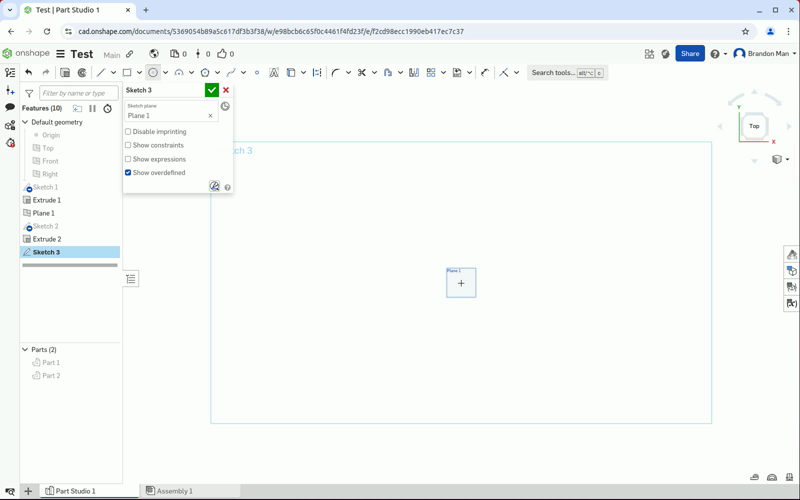
key_up(shift)
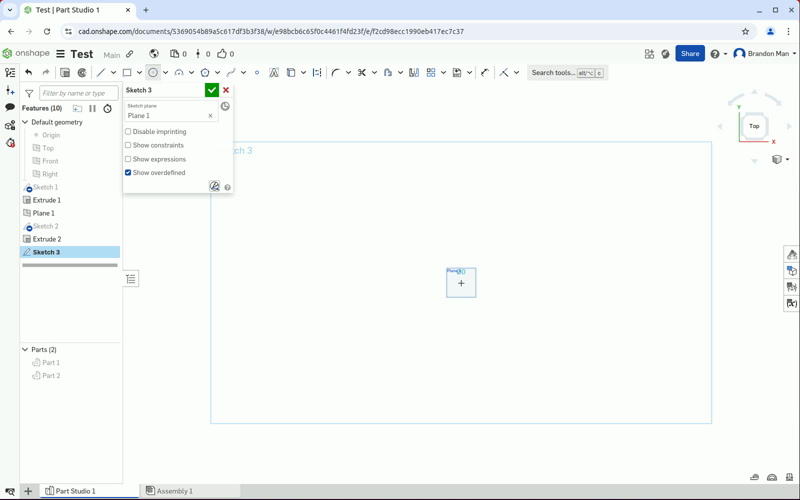
mouse_move(473, 282)
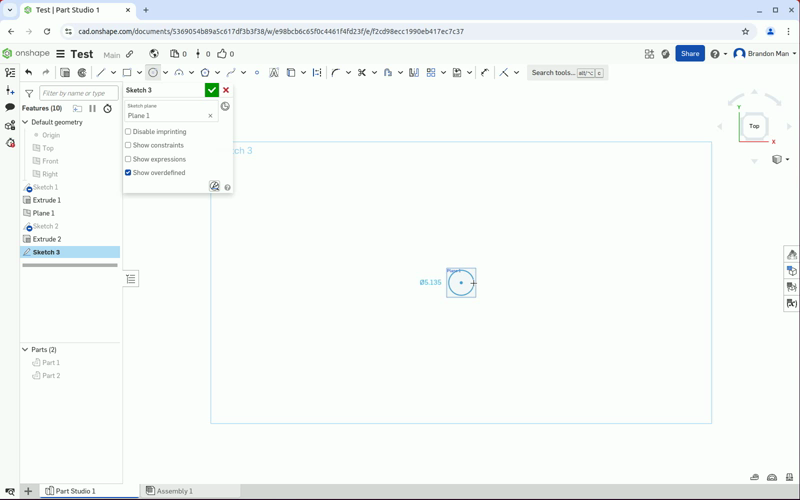
click(473, 282)
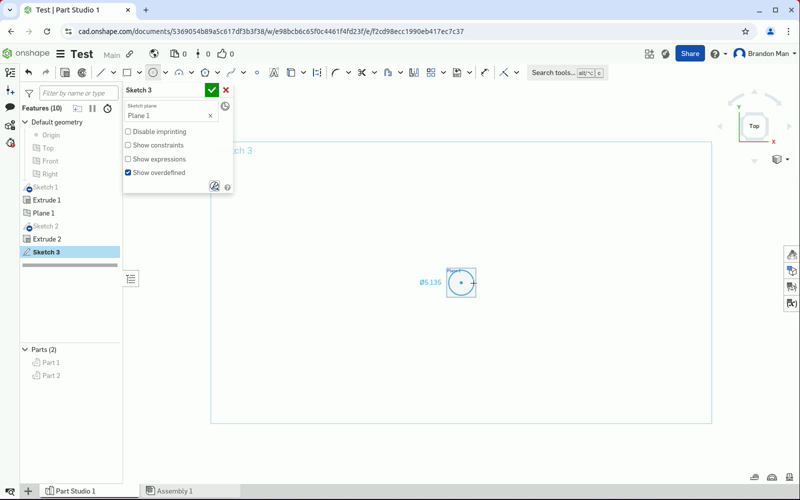
key(esc)
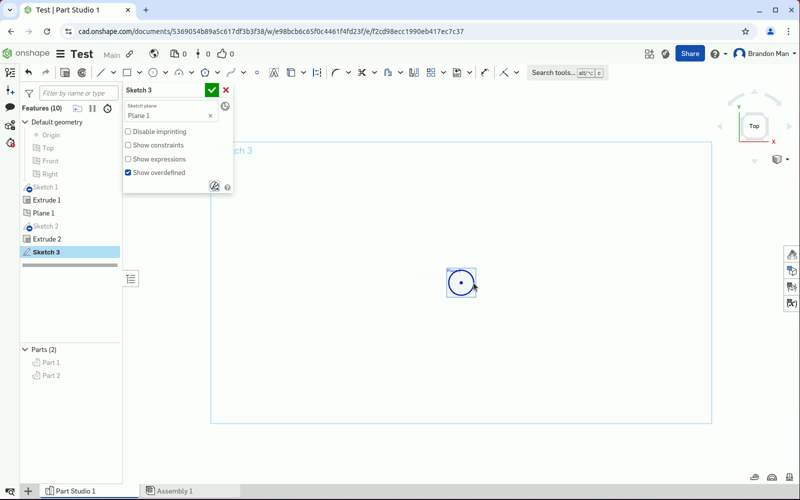
mouse_move(451, 288)
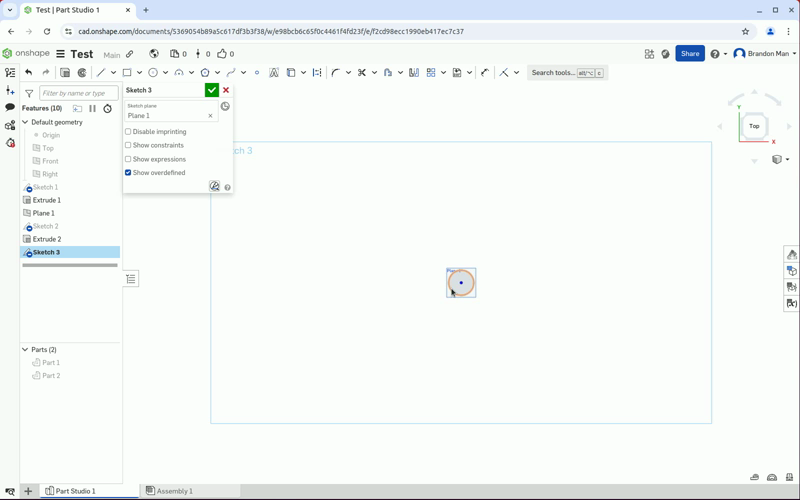
scroll(6)
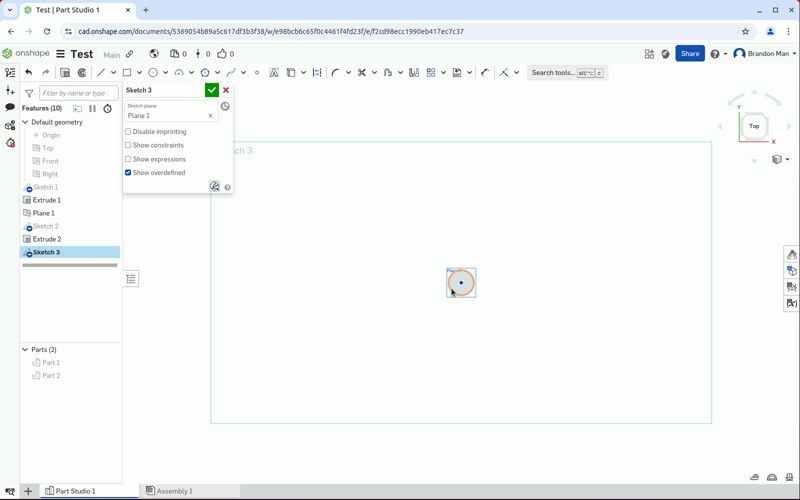
scroll(6)
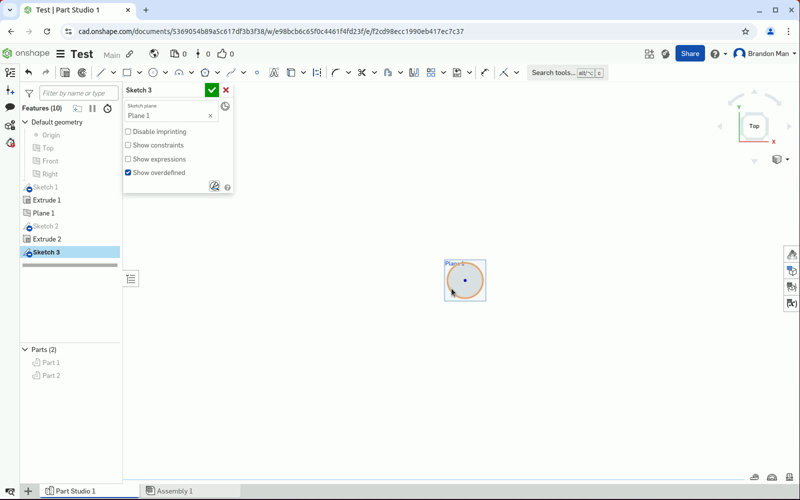
scroll(6)
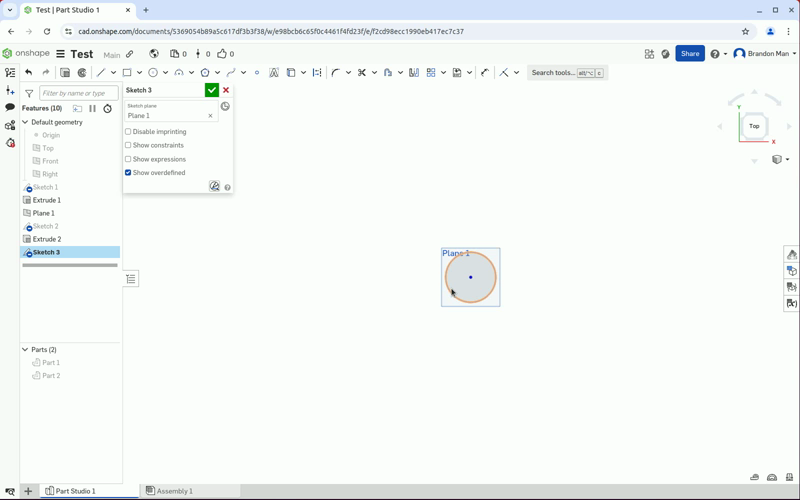
scroll(6)
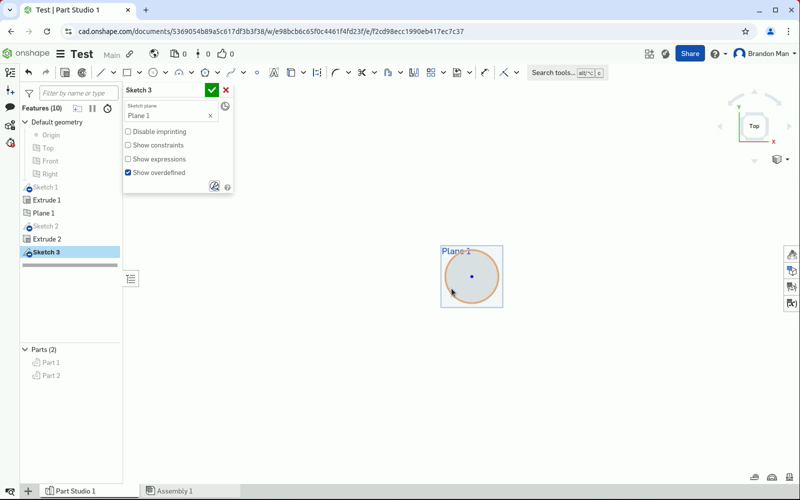
scroll(6)
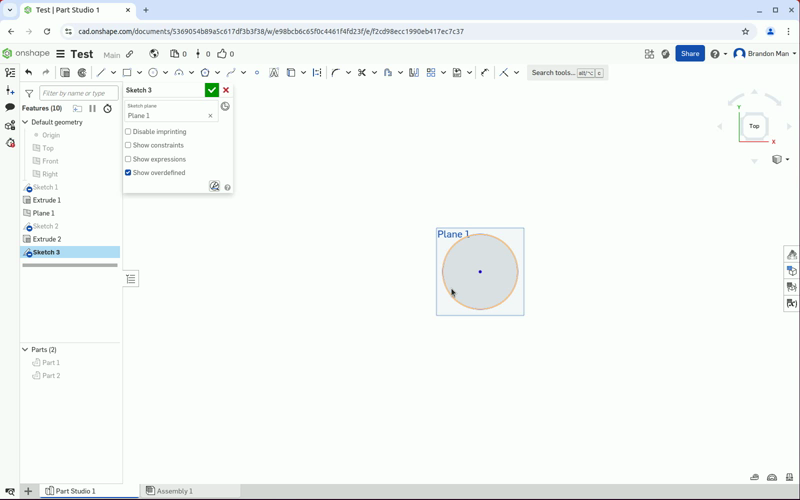
scroll(6)
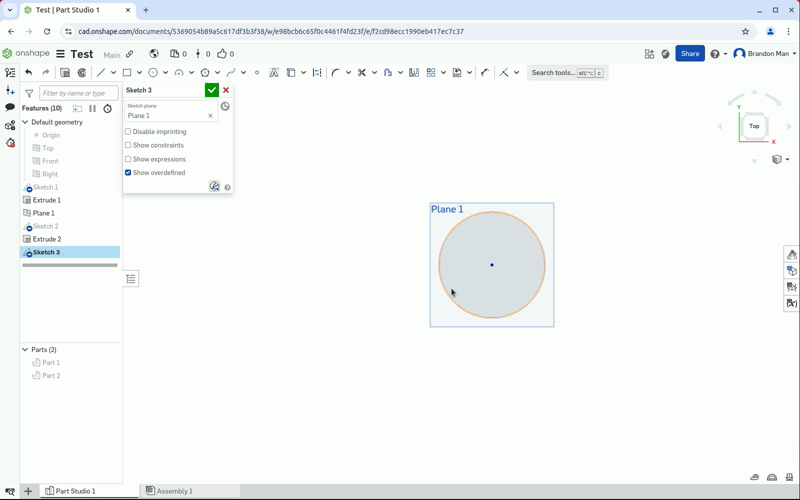
scroll(6)
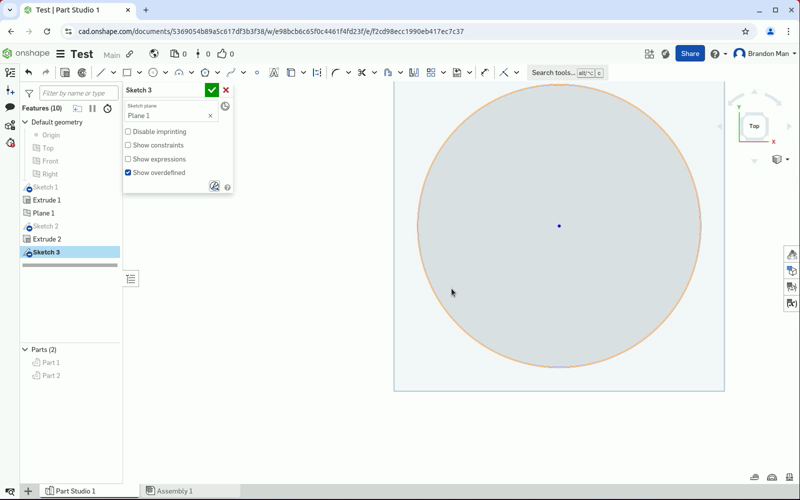
click(451, 288)
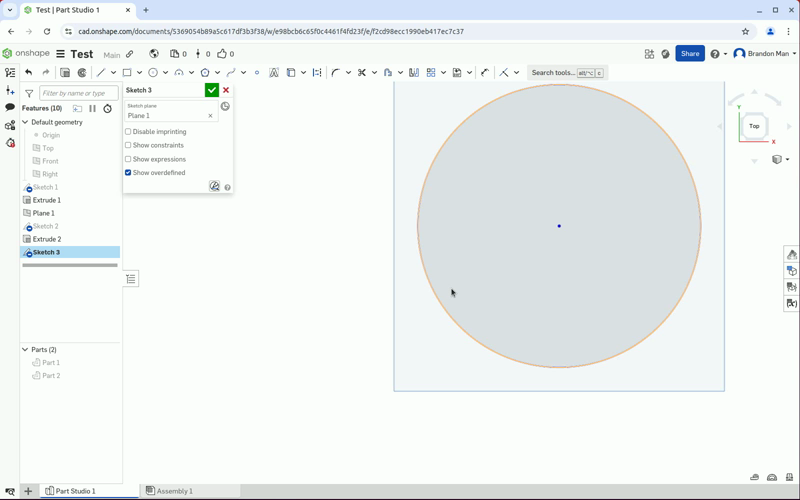
scroll(-6)
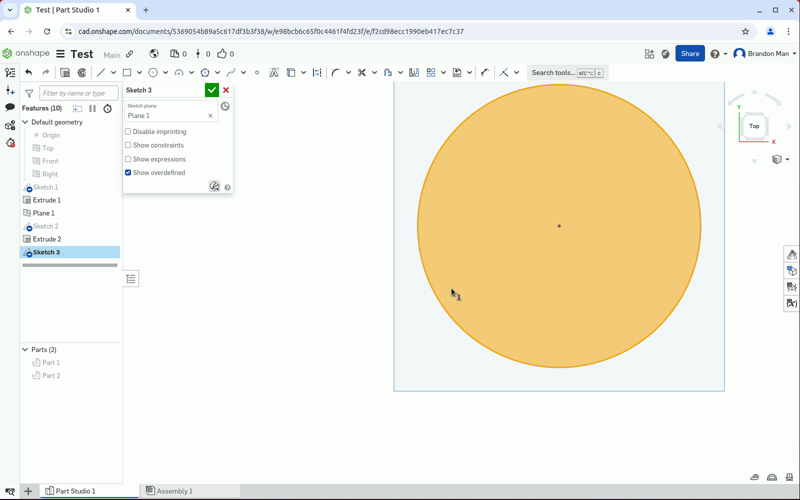
scroll(-6)
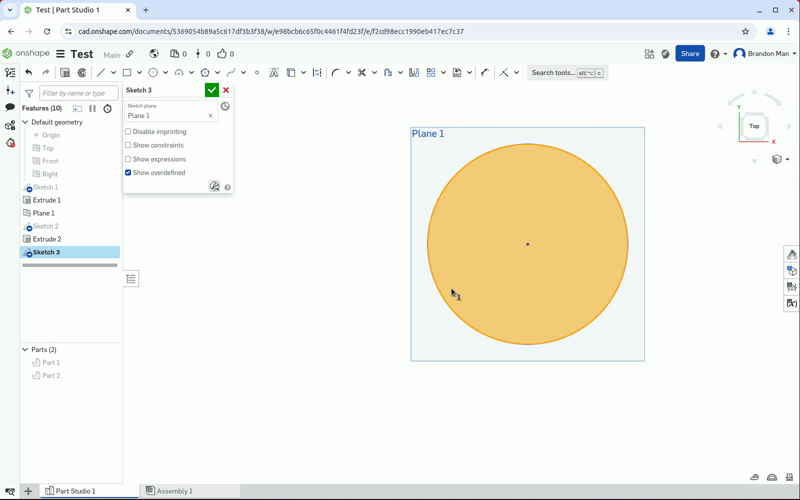
scroll(-6)
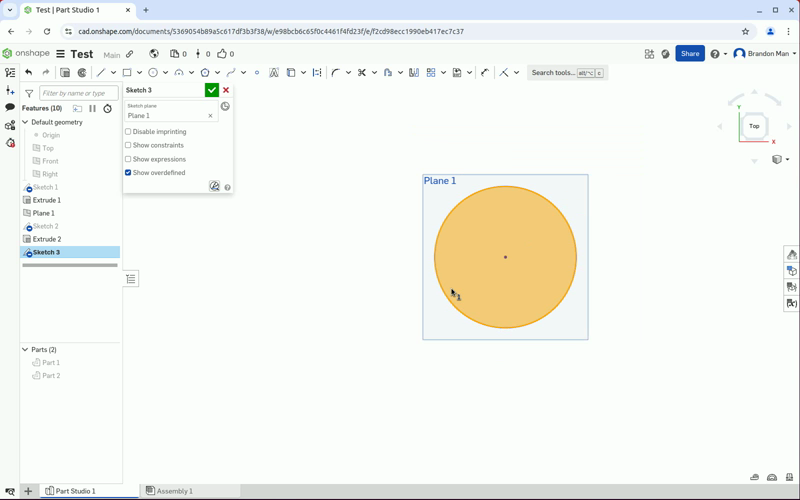
scroll(-6)
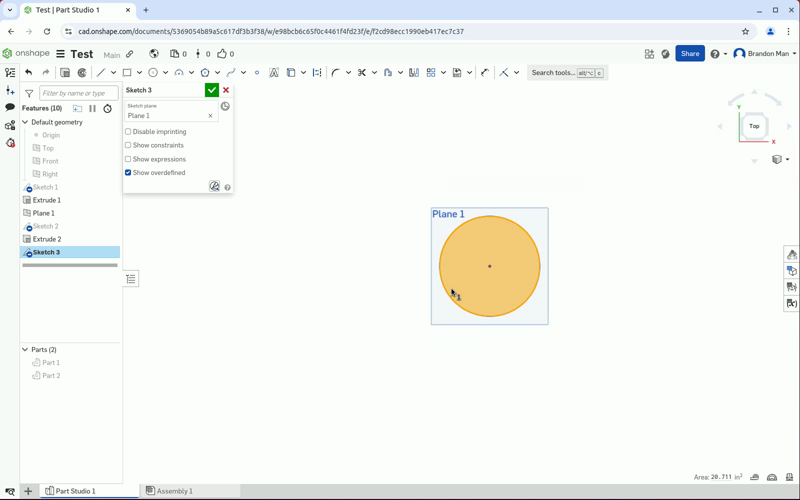
scroll(-6)
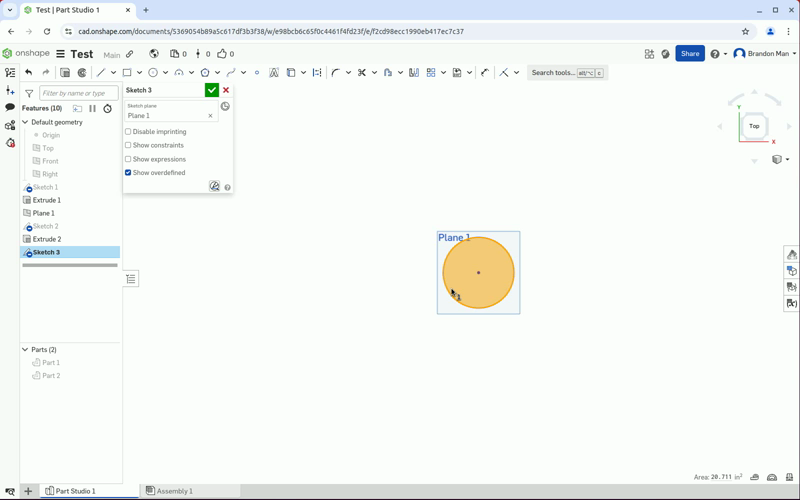
scroll(-6)
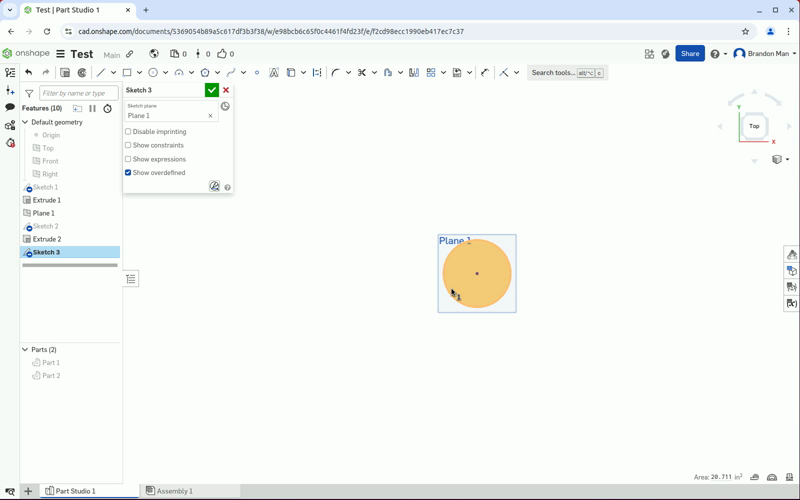
scroll(-6)
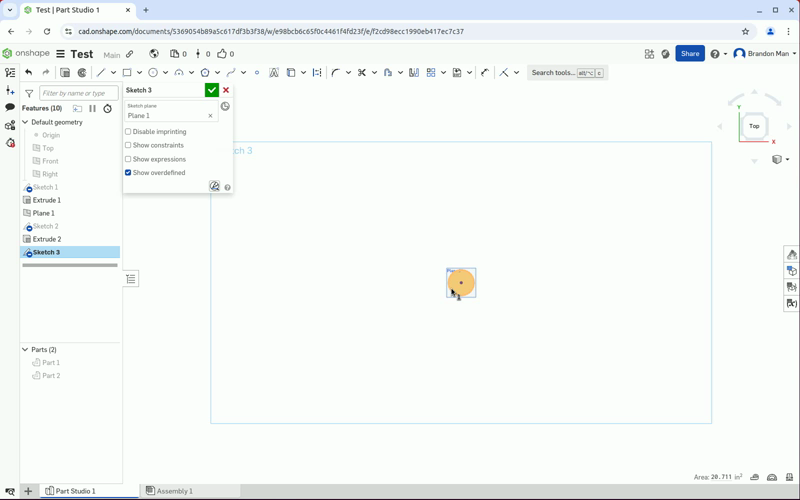
mouse_move(73, 352)
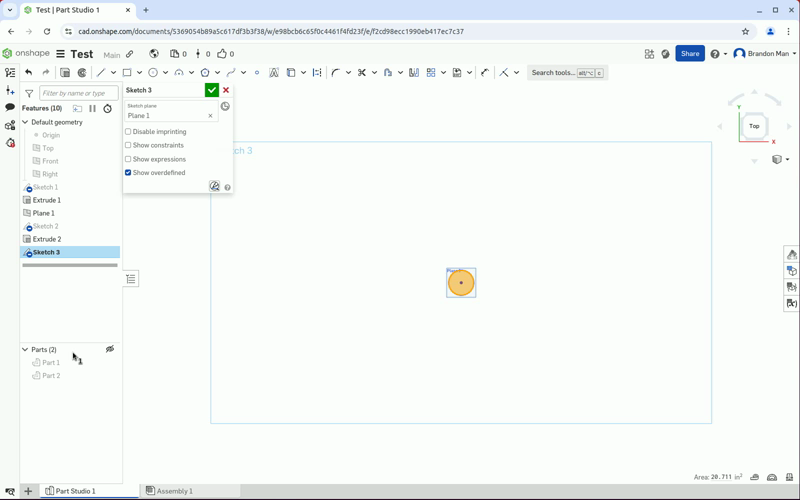
key(shift+y)
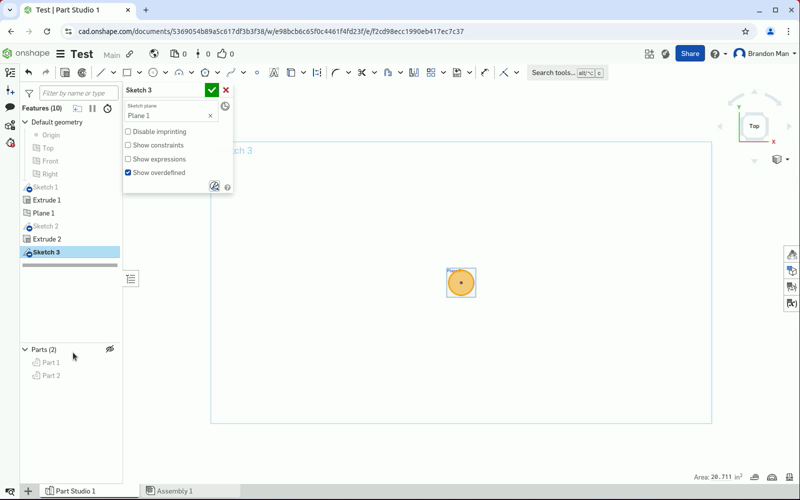
key(shift+e)
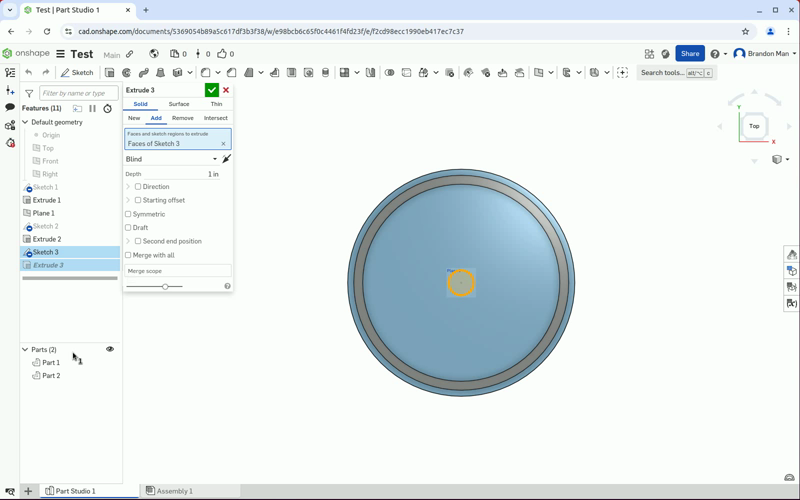
mouse_move(143, 106)
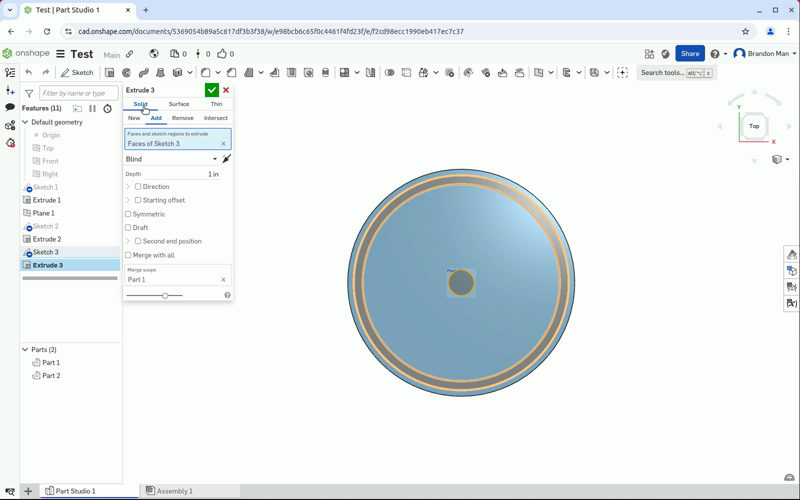
click(143, 106)
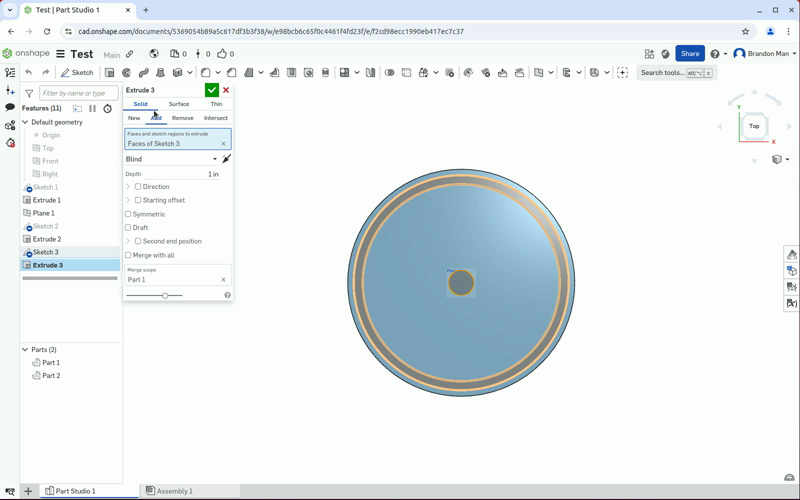
mouse_move(186, 120)
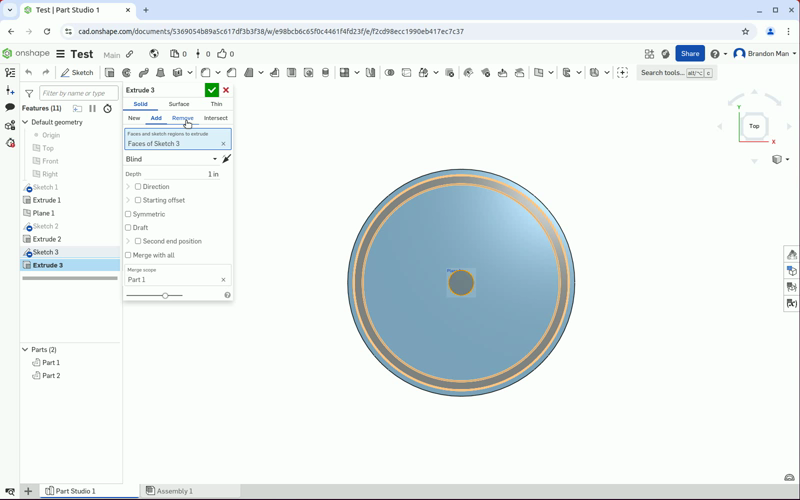
click(186, 120)
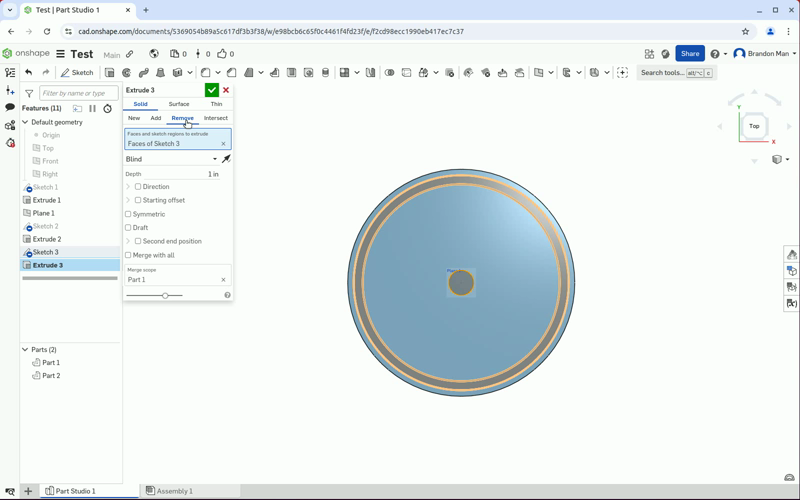
key(tab, 4)
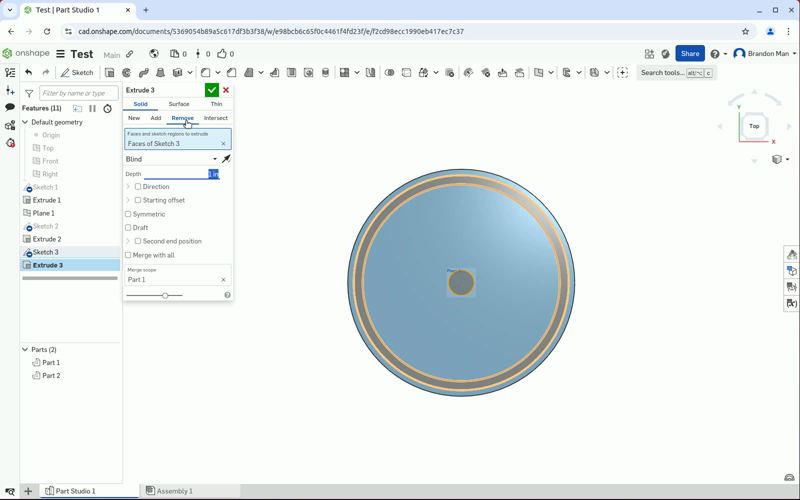
text(14.683)
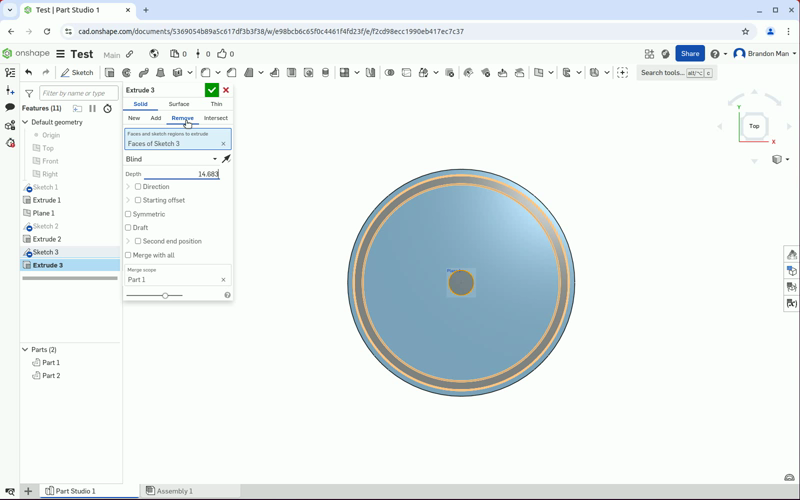
key(tab, 6)
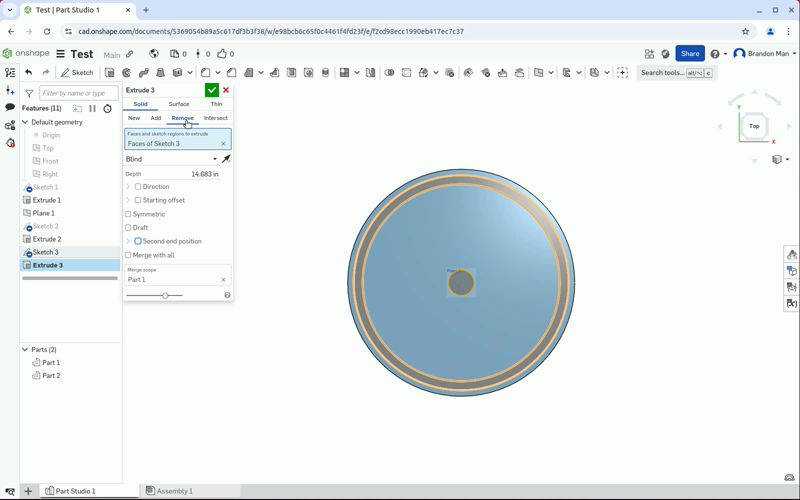
key(space)
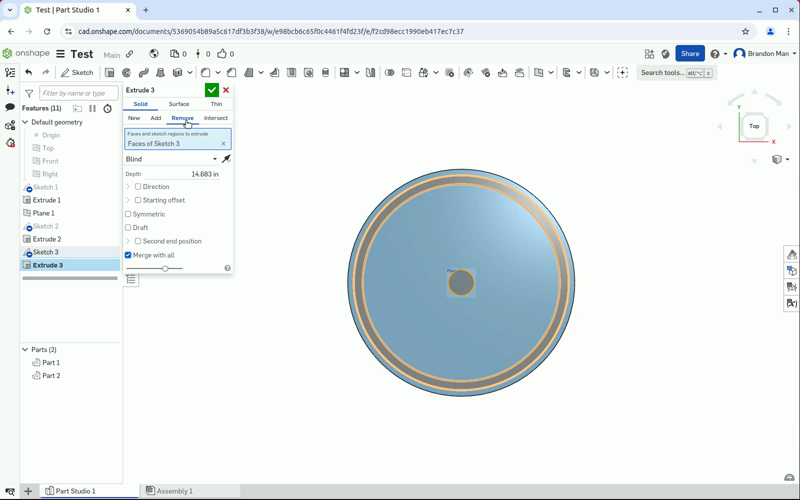
key(enter)
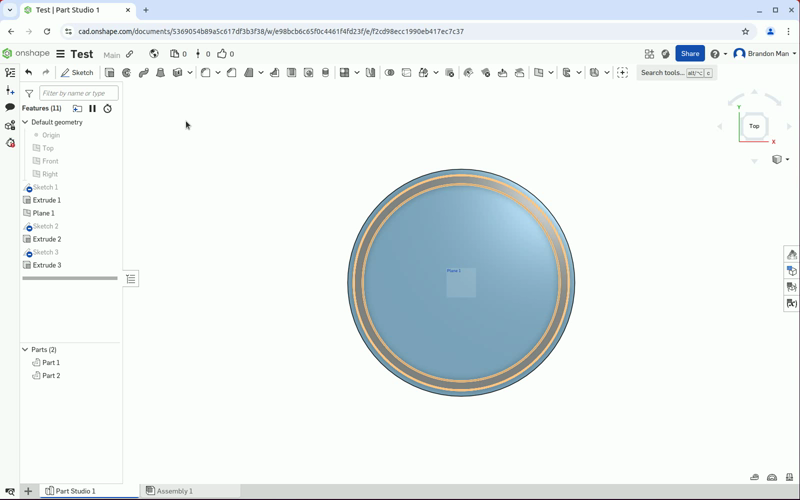
key(shift+h)
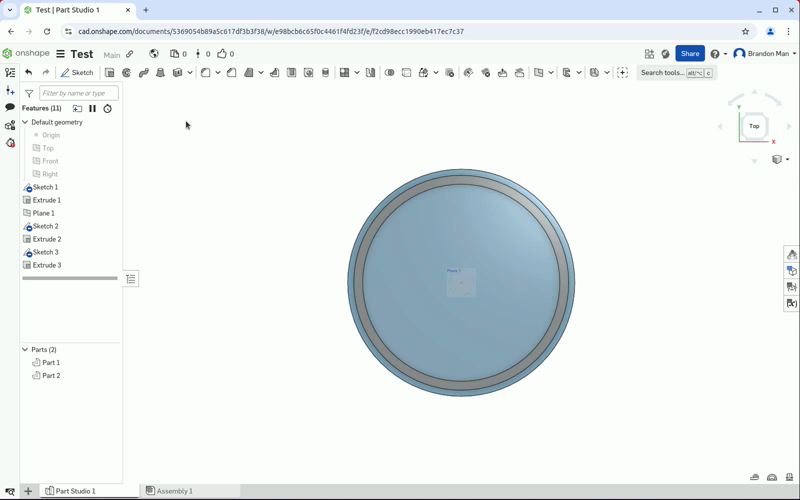
key(shift+h)
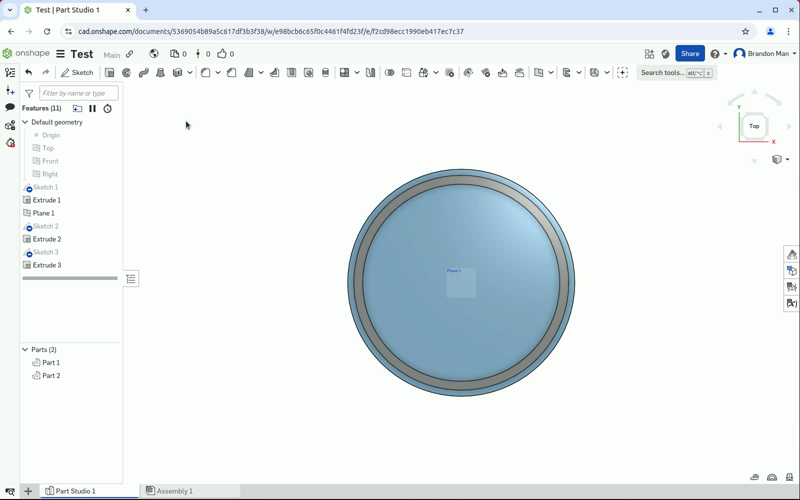
mouse_move(73, 189)
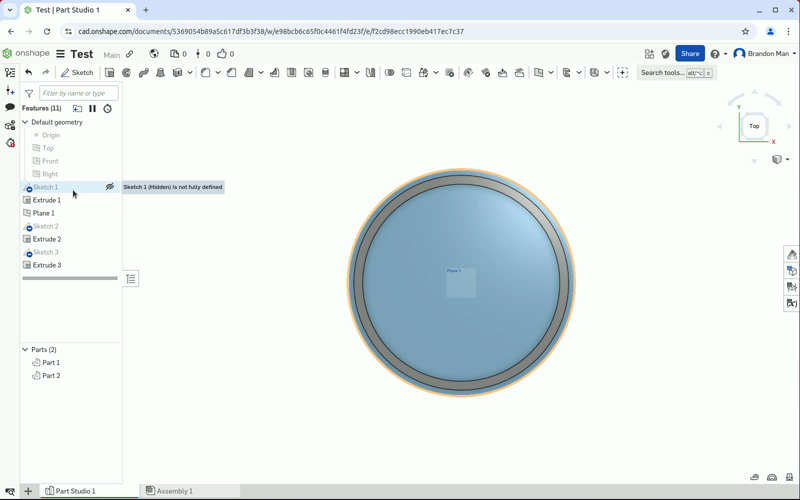
click(73, 189)
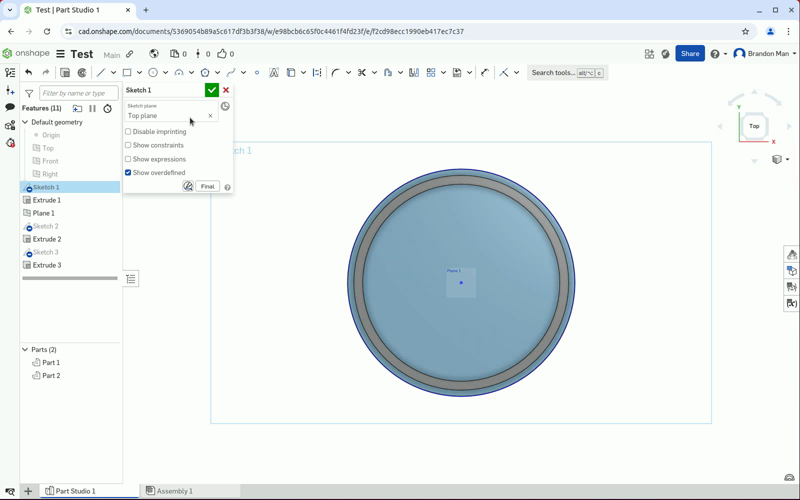
mouse_move(229, 92)
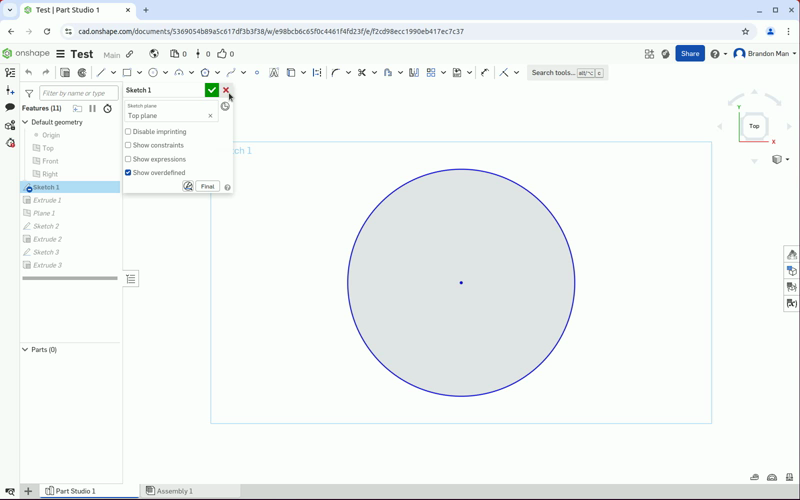
click(229, 92)
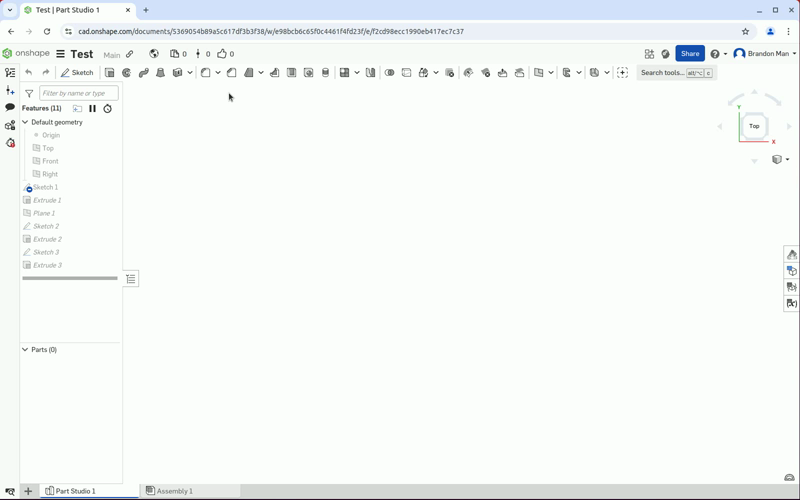
key(shift+s)
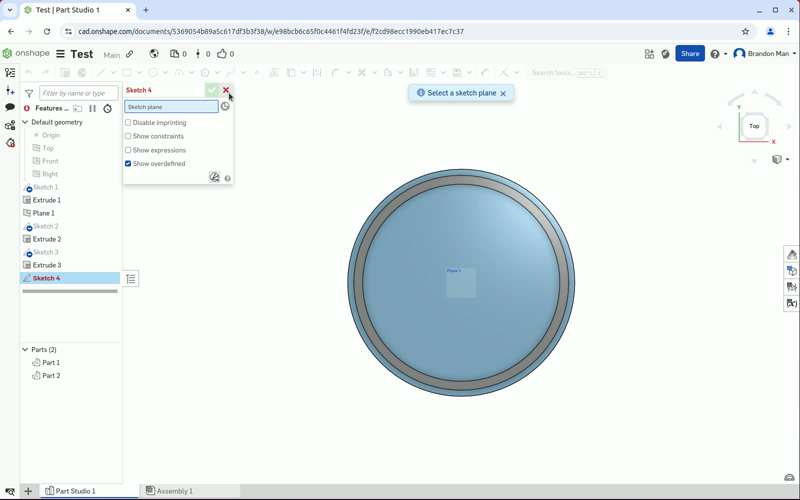
mouse_move(73, 215)
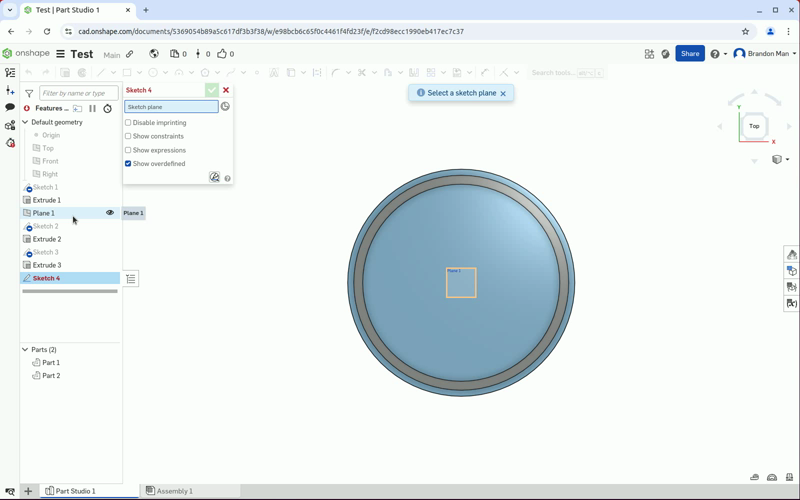
click(73, 215)
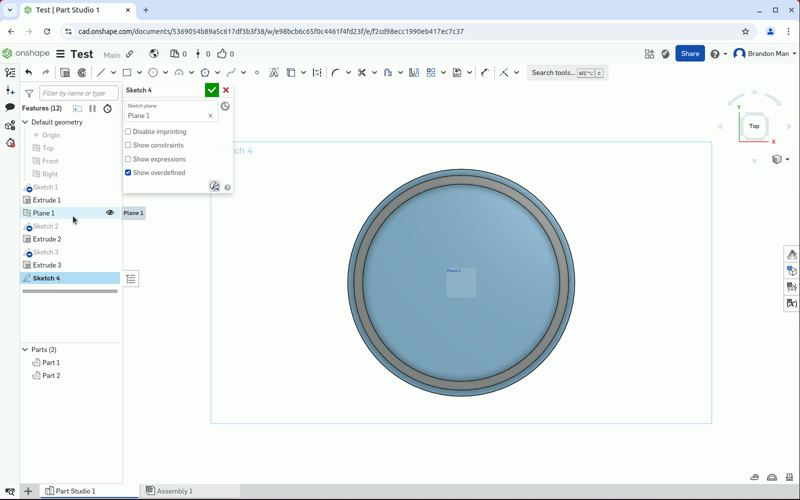
mouse_move(73, 352)
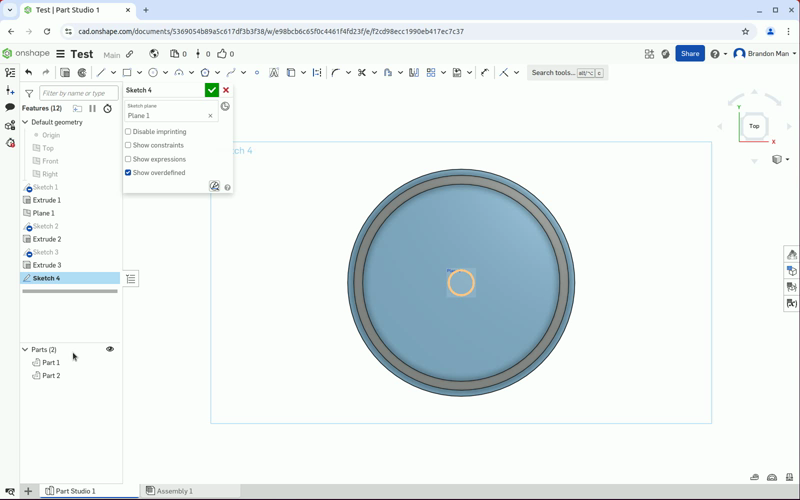
key(y)
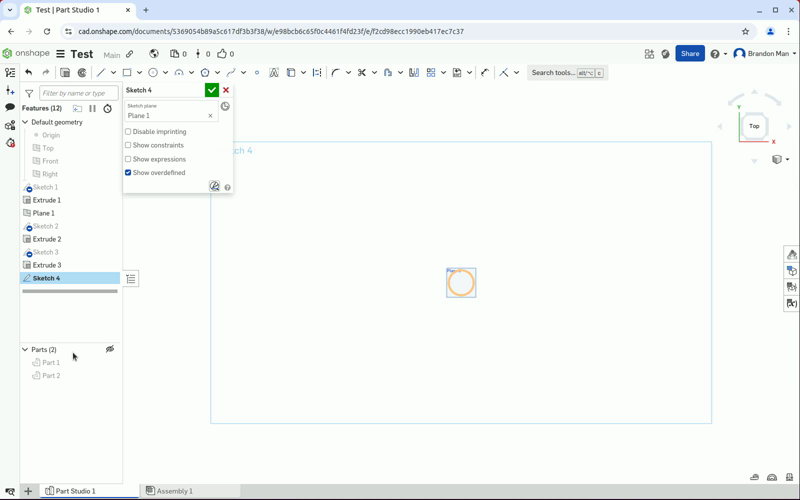
key(c)
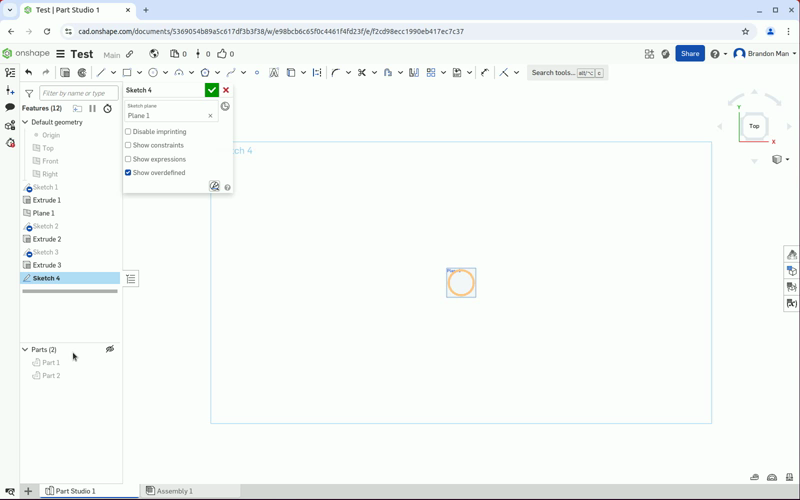
key_down(shift)
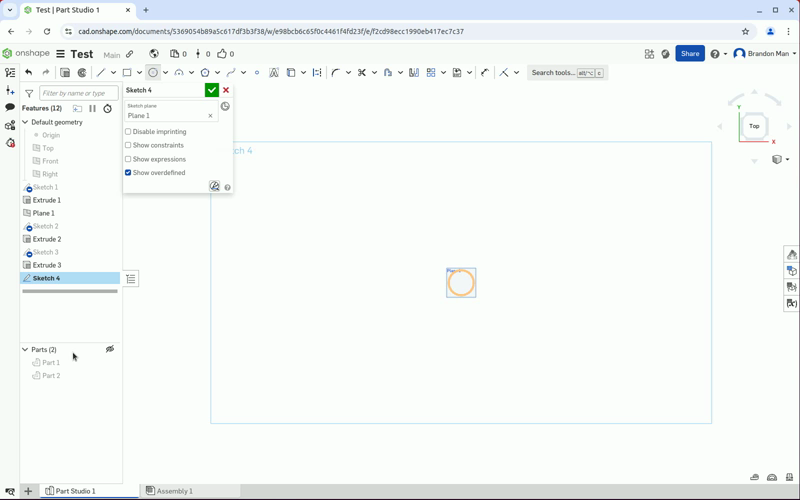
mouse_move(460, 282)
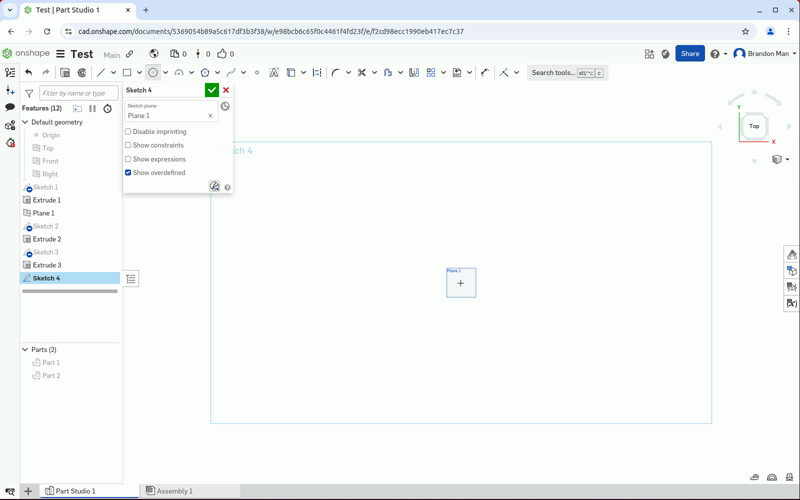
click(460, 282)
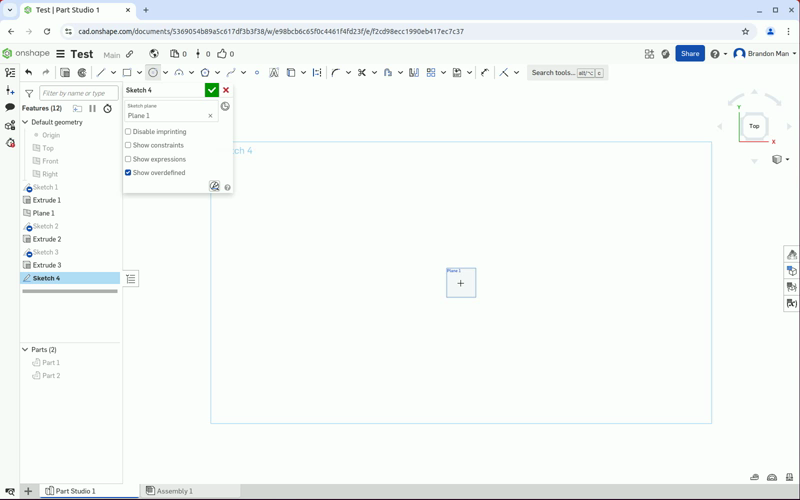
key_up(shift)
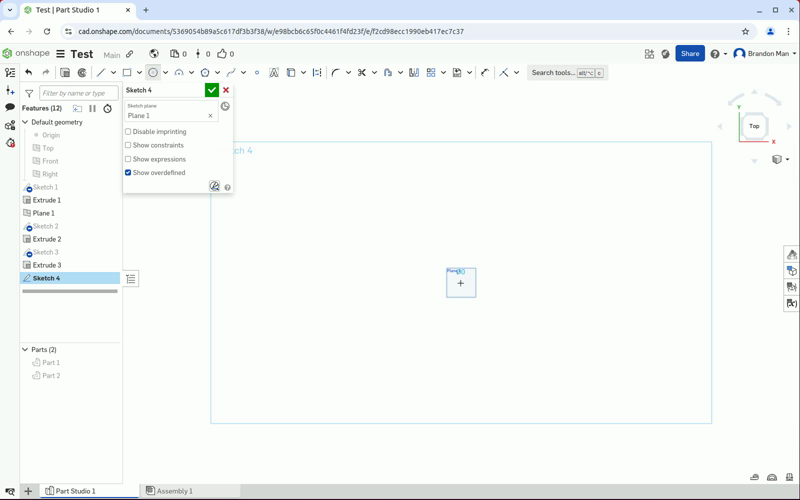
mouse_move(477, 282)
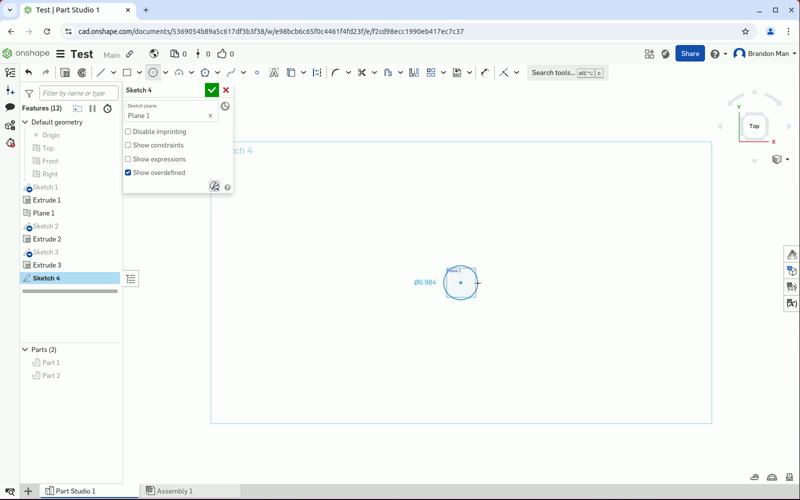
click(477, 282)
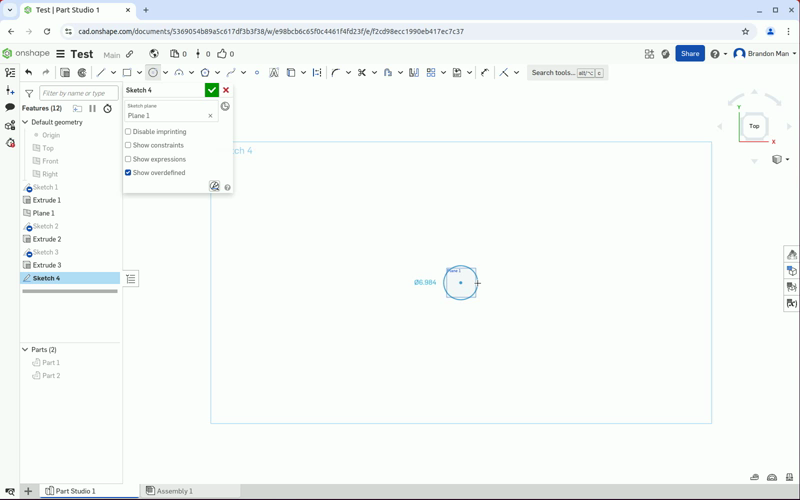
key(esc)
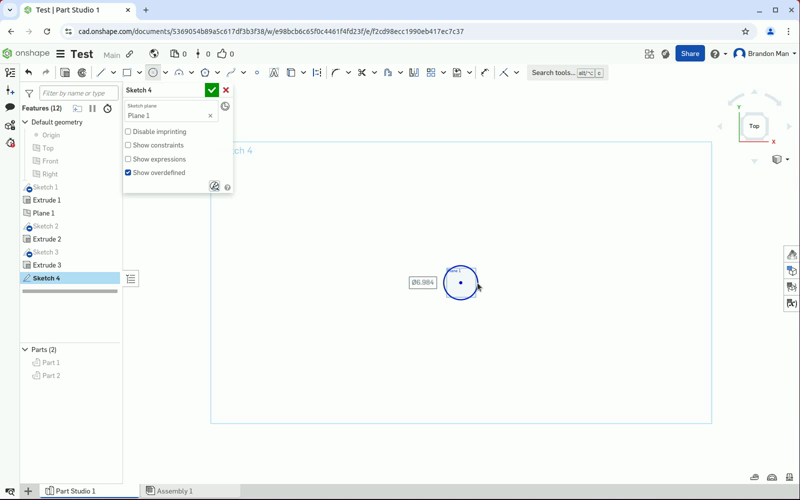
key(c)
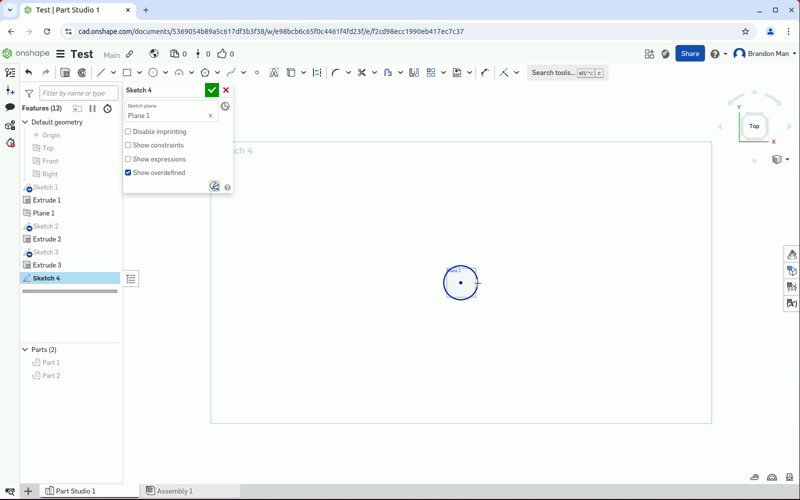
key_down(shift)
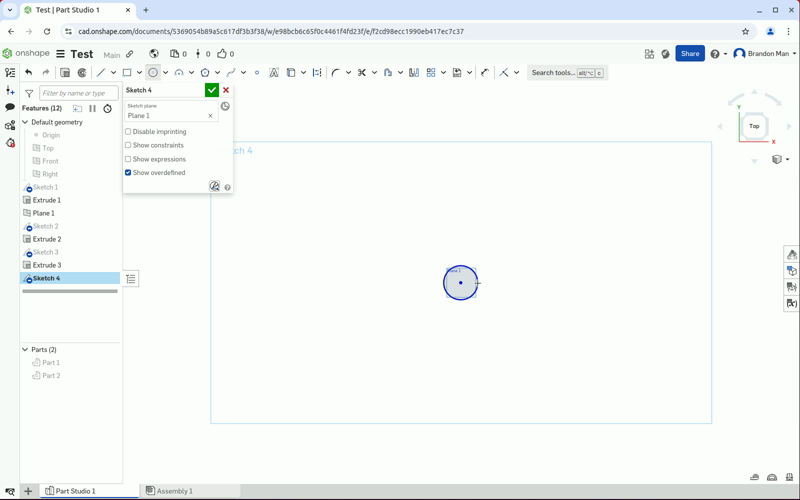
mouse_move(460, 282)
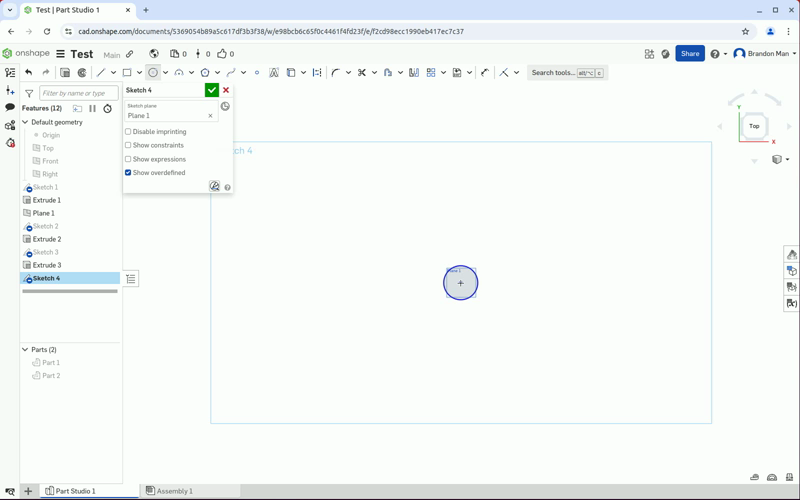
click(460, 282)
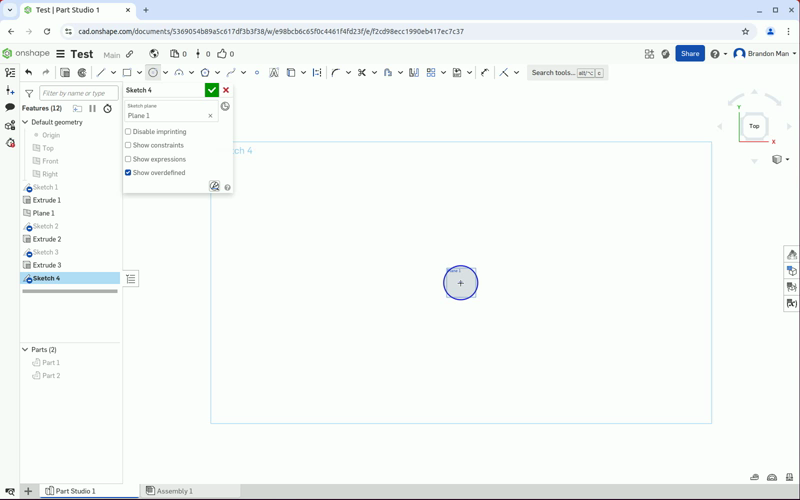
key_up(shift)
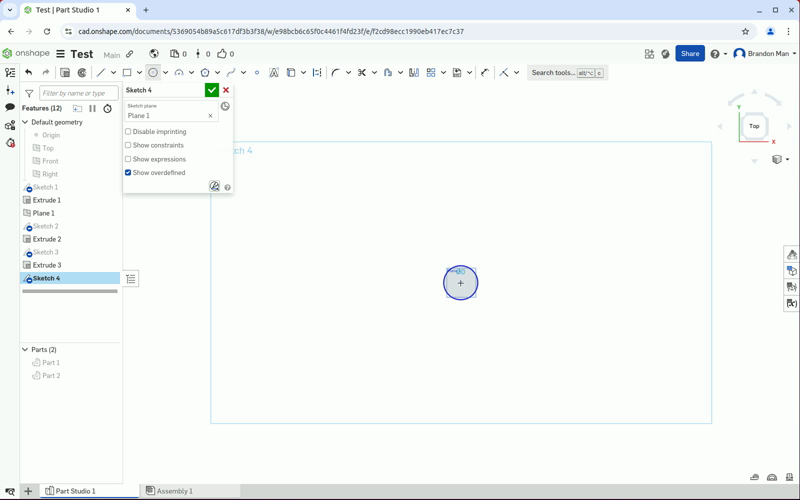
mouse_move(472, 282)
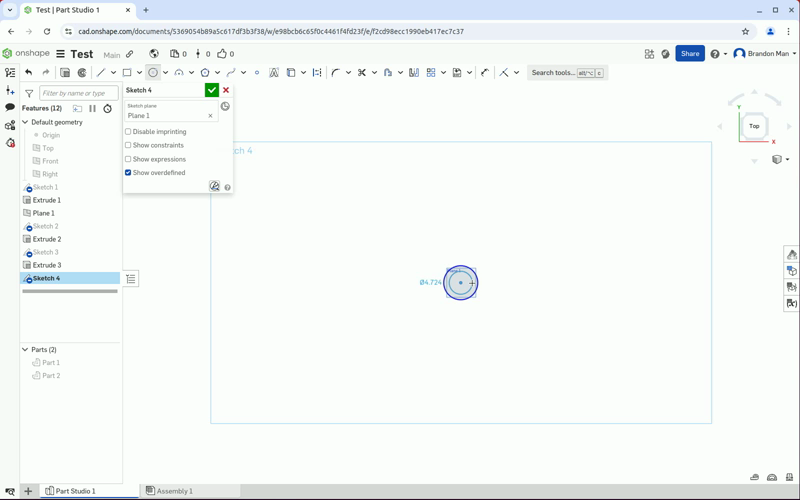
click(472, 282)
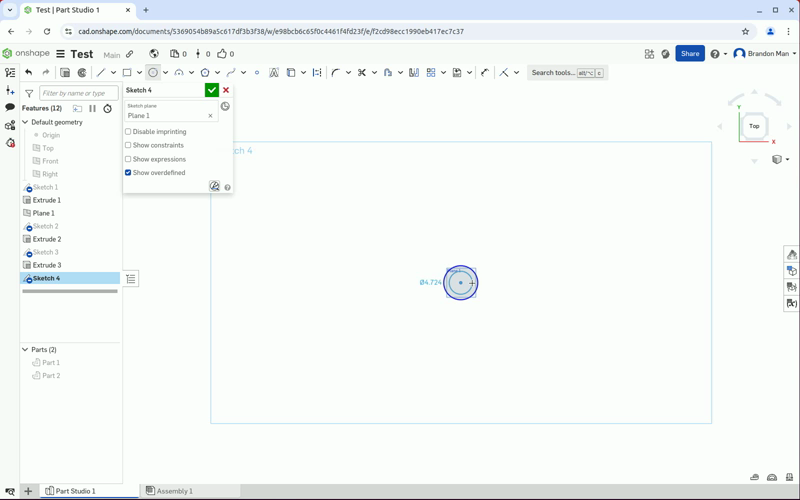
key(esc)
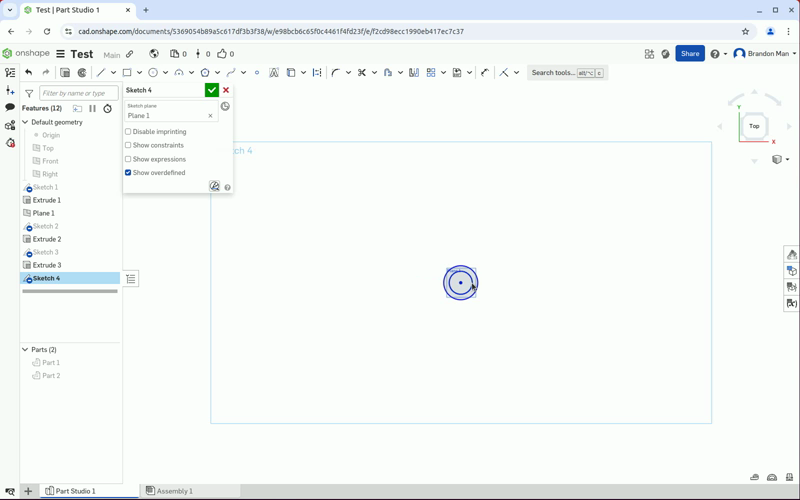
mouse_move(473, 289)
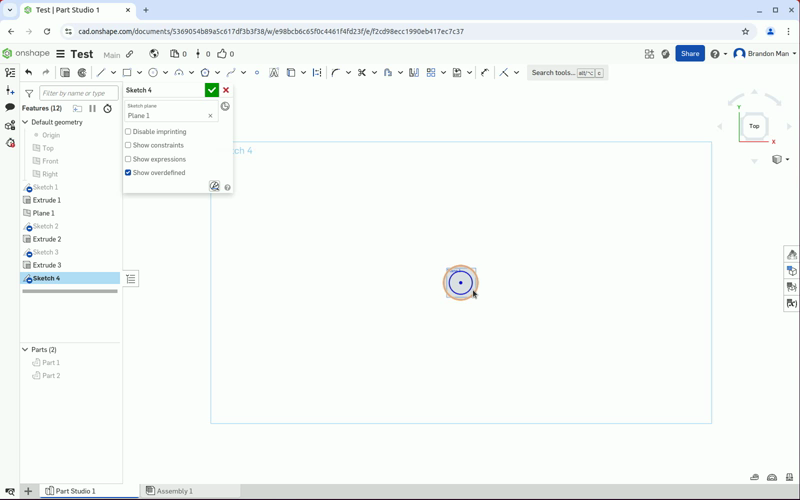
scroll(6)
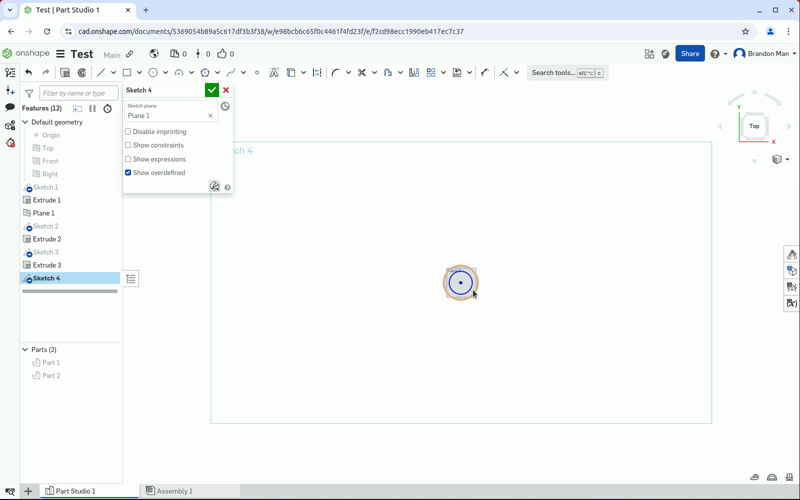
scroll(6)
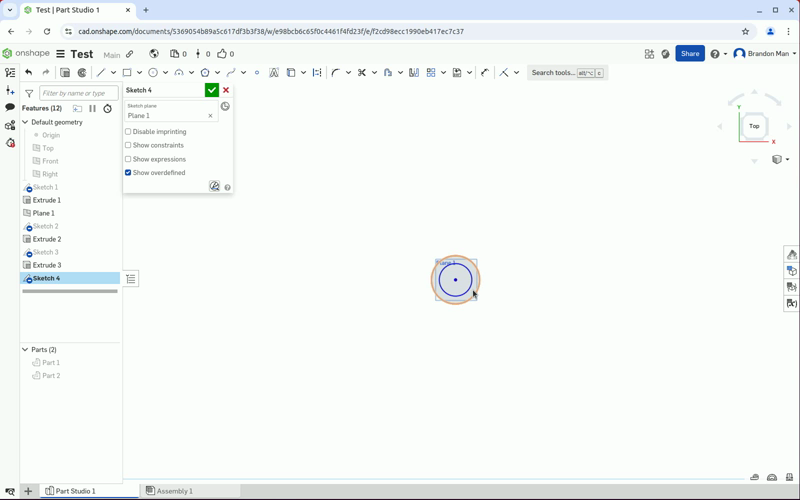
scroll(6)
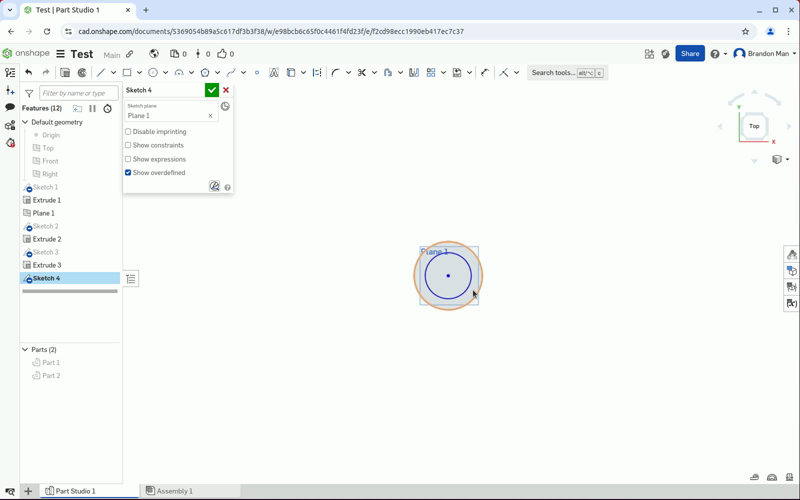
scroll(6)
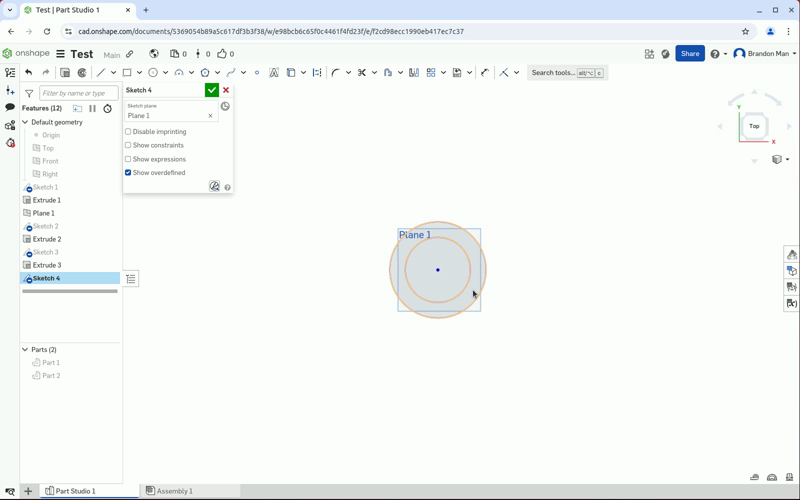
scroll(6)
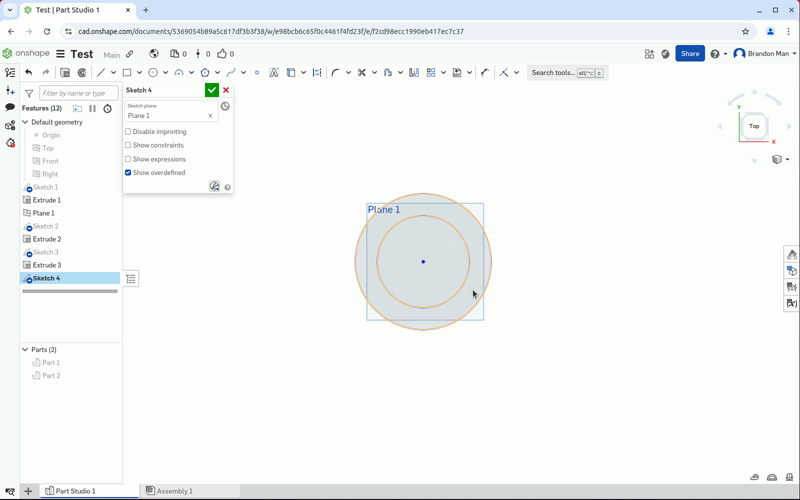
scroll(6)
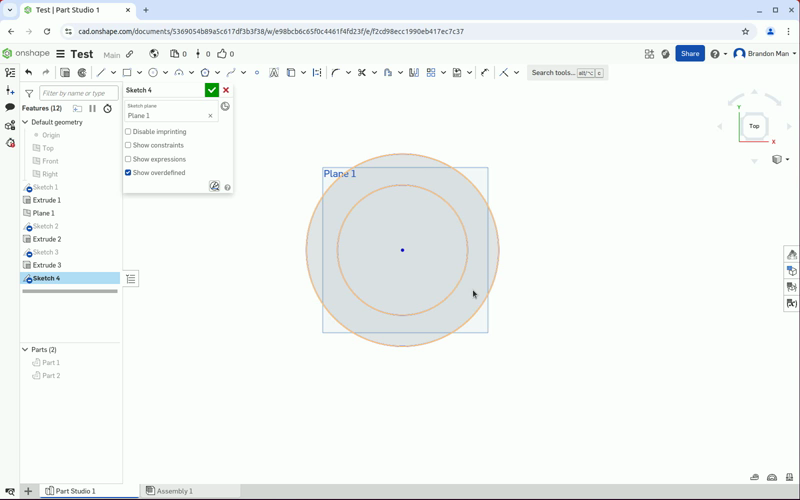
scroll(6)
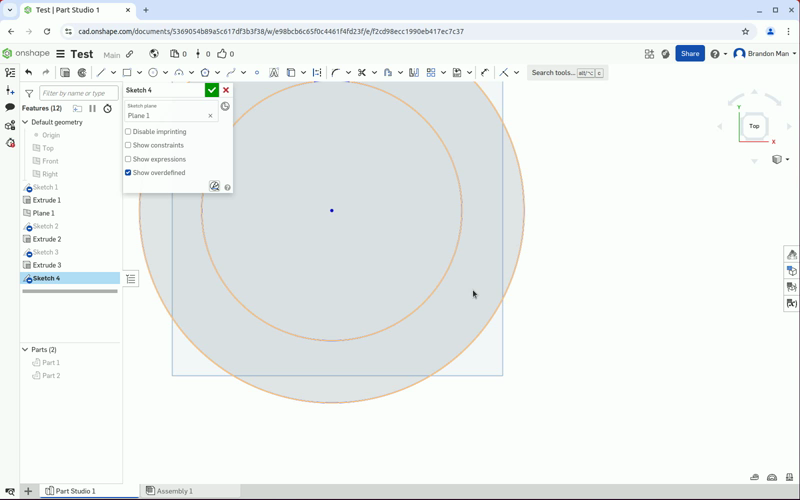
click(473, 289)
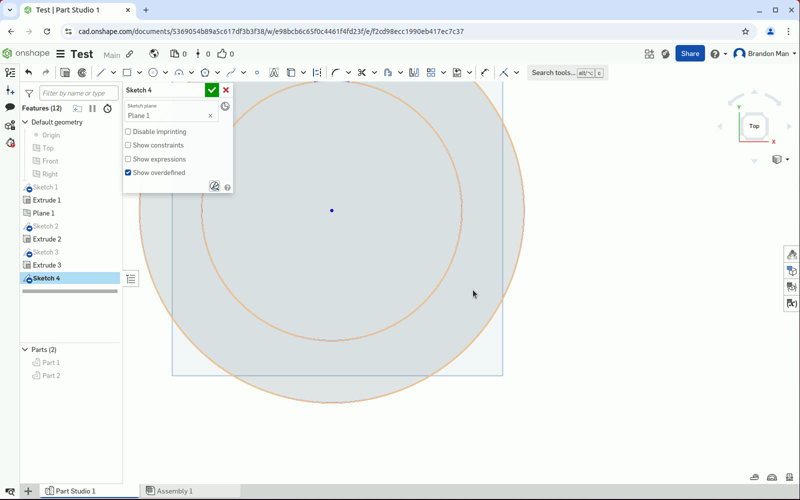
scroll(-6)
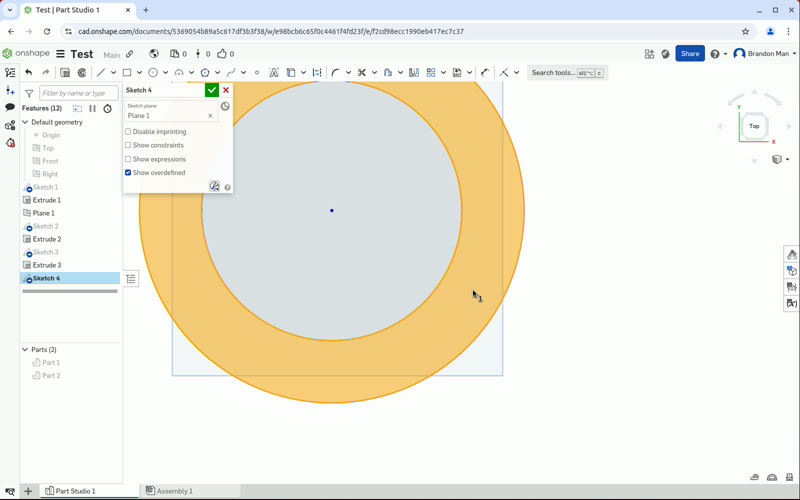
scroll(-6)
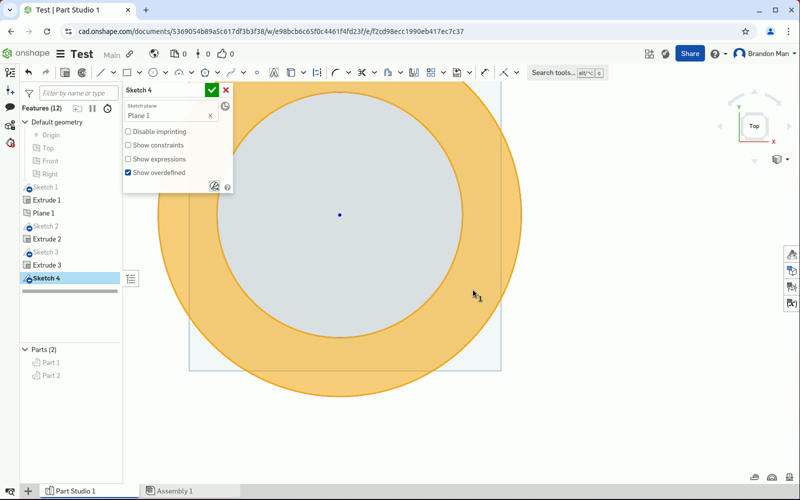
scroll(-6)
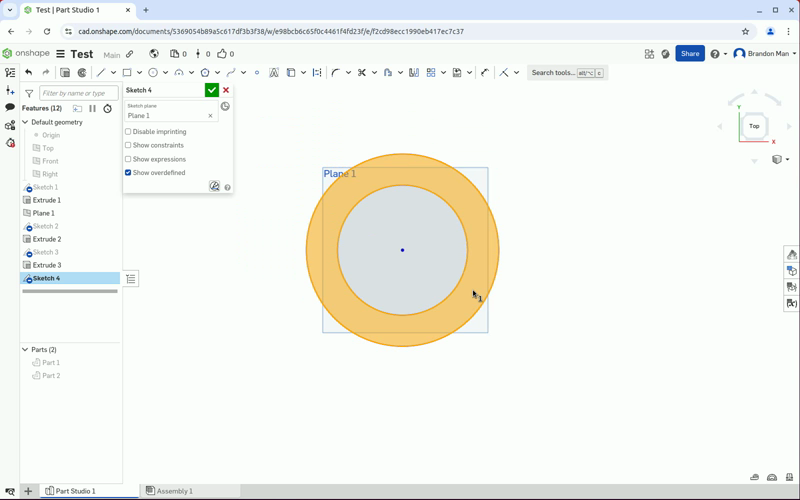
scroll(-6)
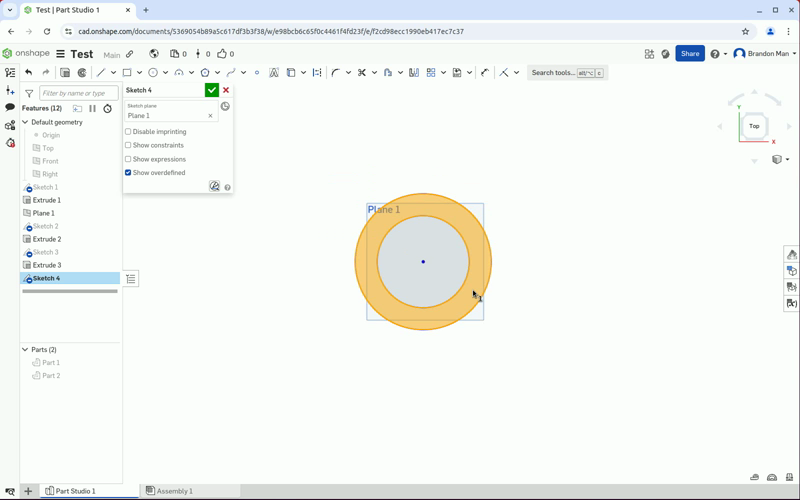
scroll(-6)
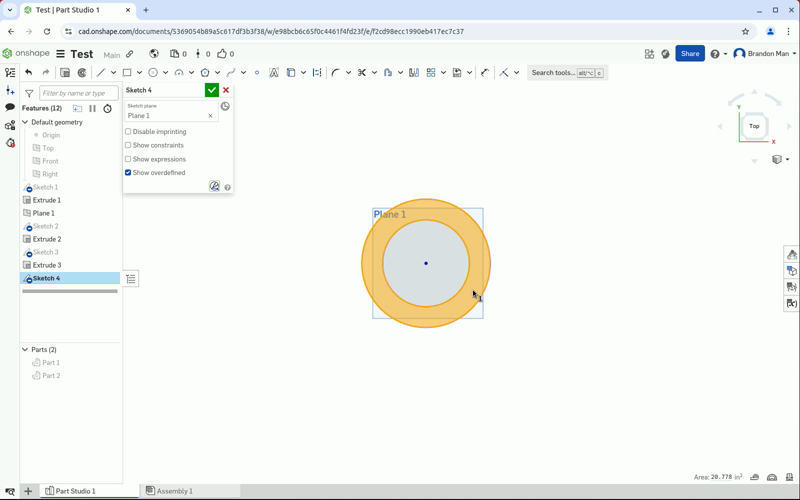
scroll(-6)
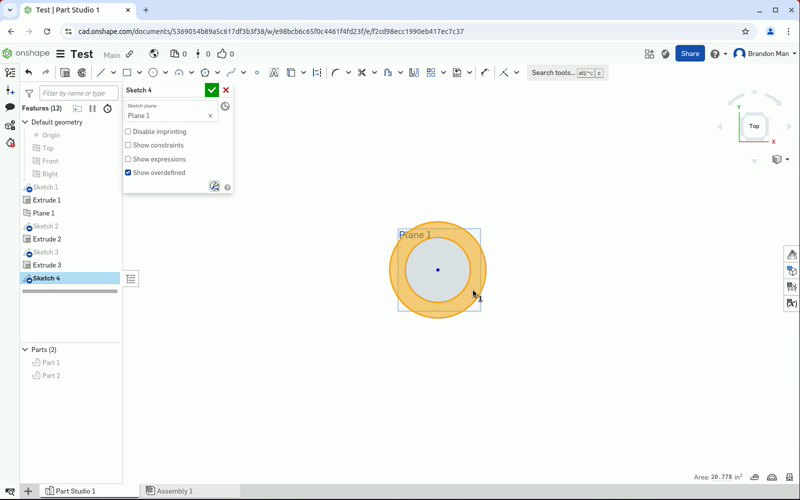
scroll(-6)
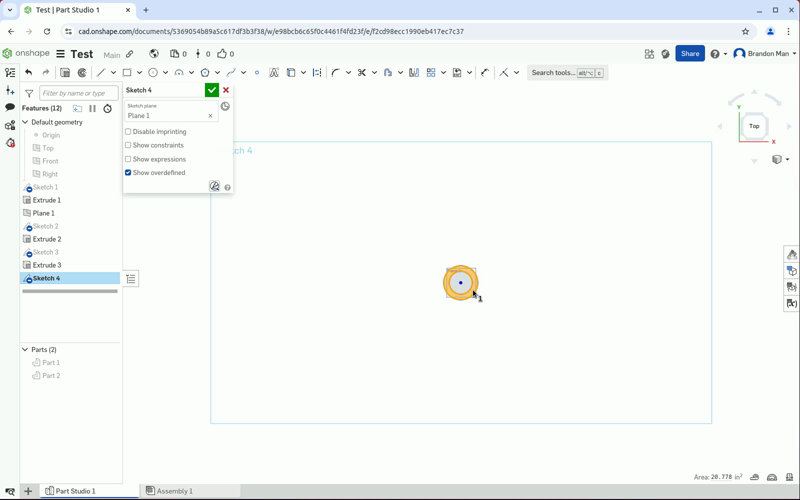
mouse_move(73, 352)
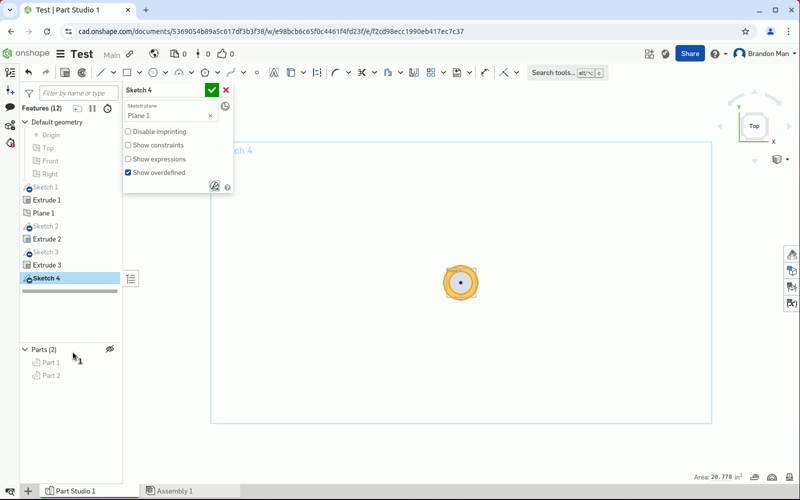
key(shift+y)
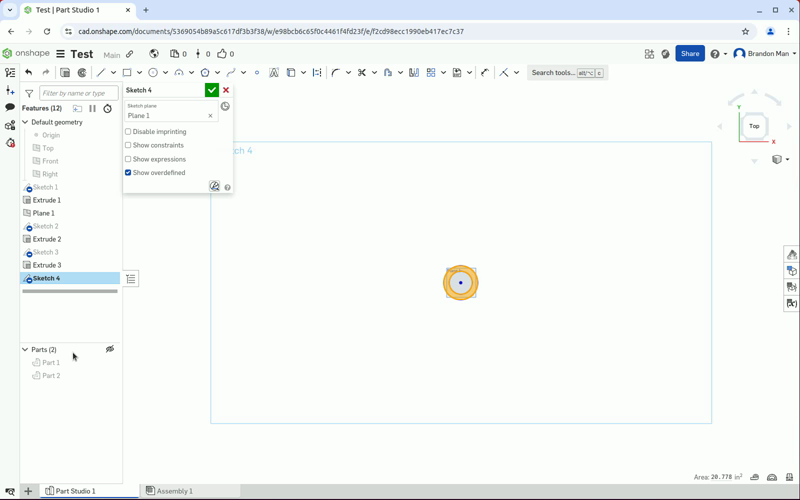
key(shift+e)
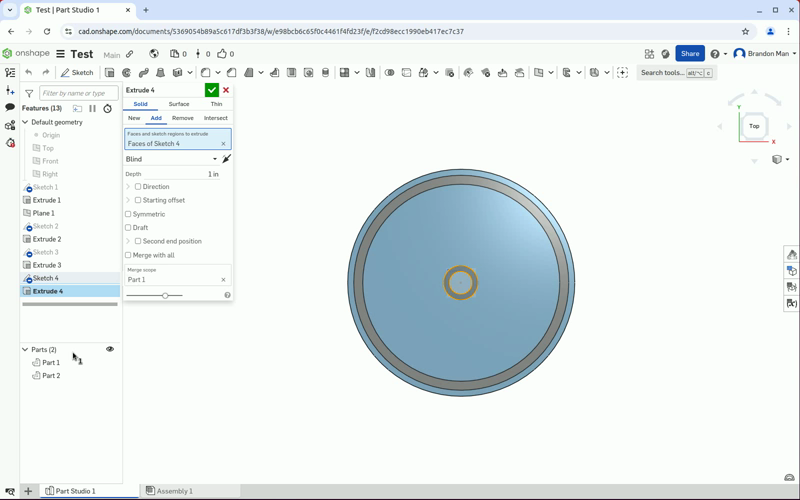
mouse_move(143, 106)
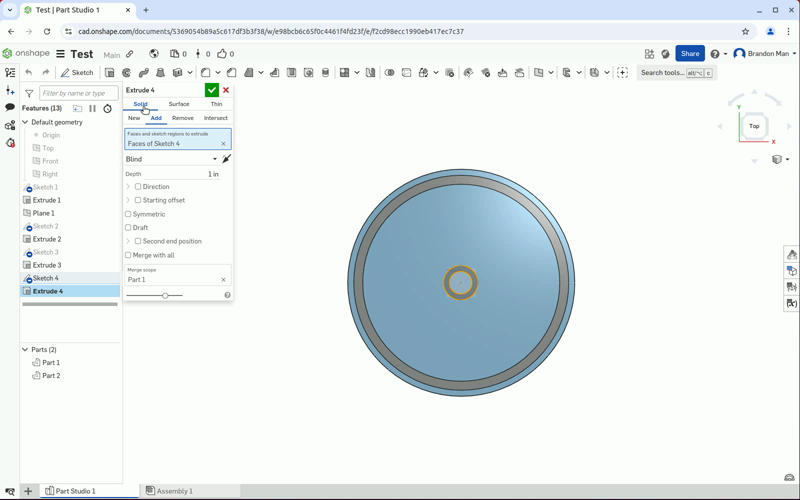
click(143, 106)
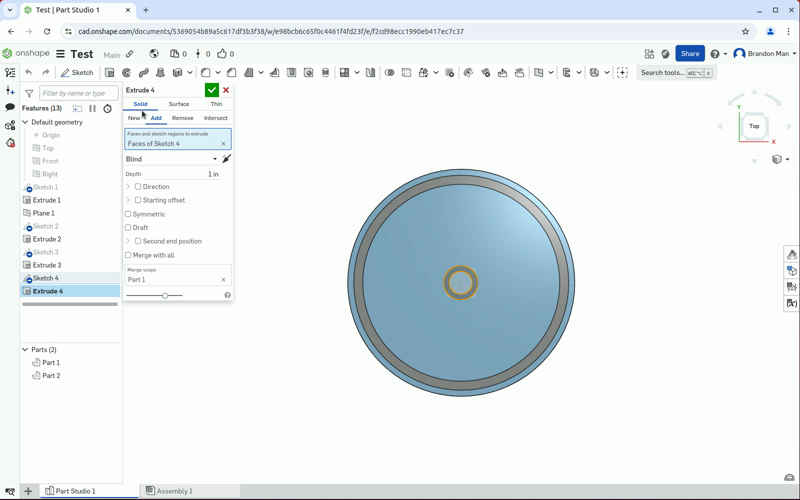
mouse_move(137, 120)
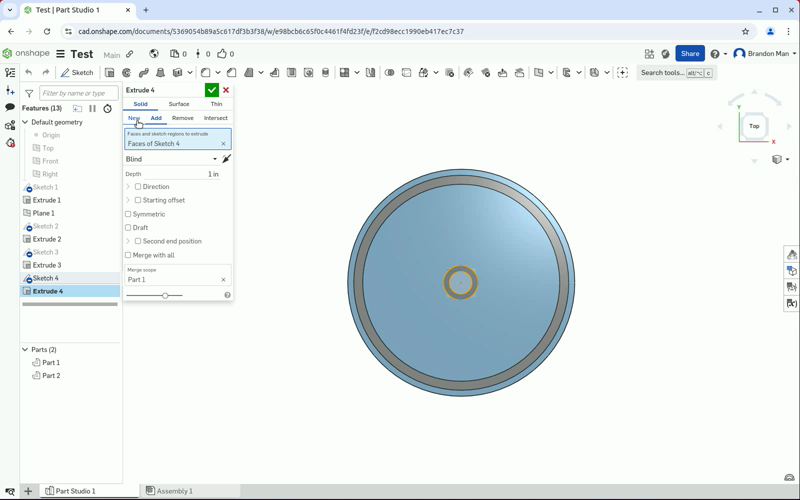
click(137, 120)
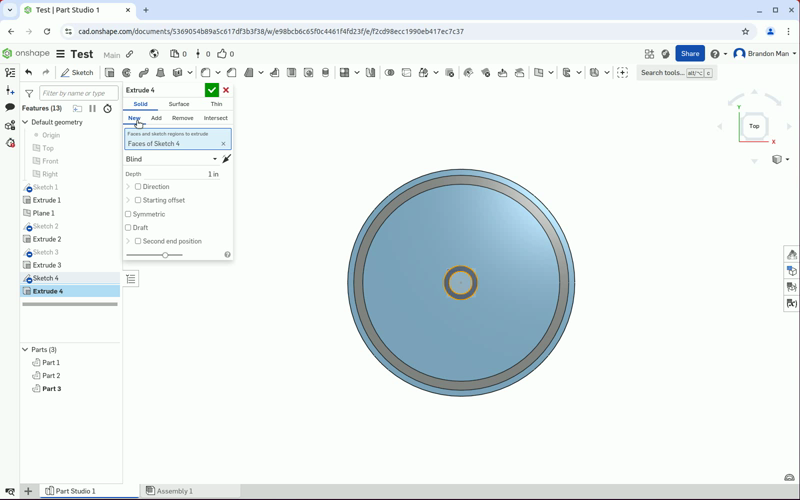
key(tab, 4)
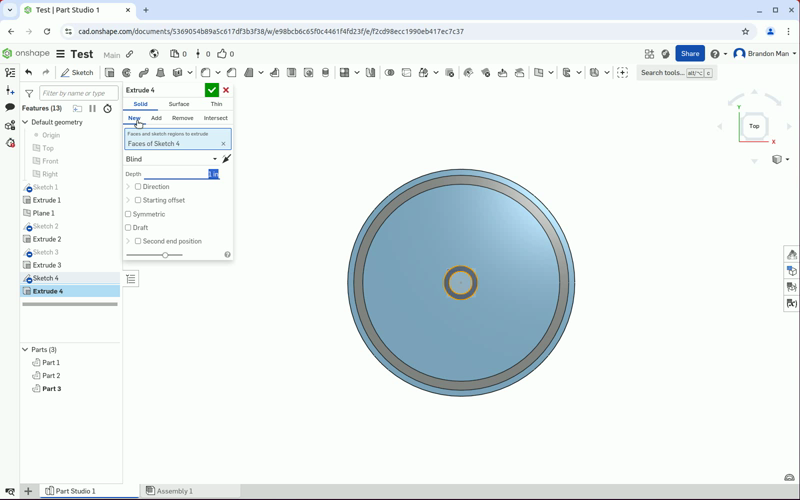
text(1.204)
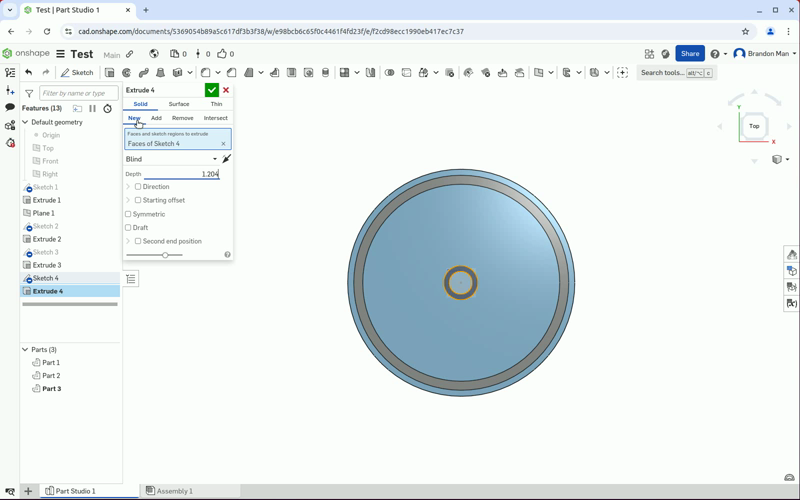
key(enter)
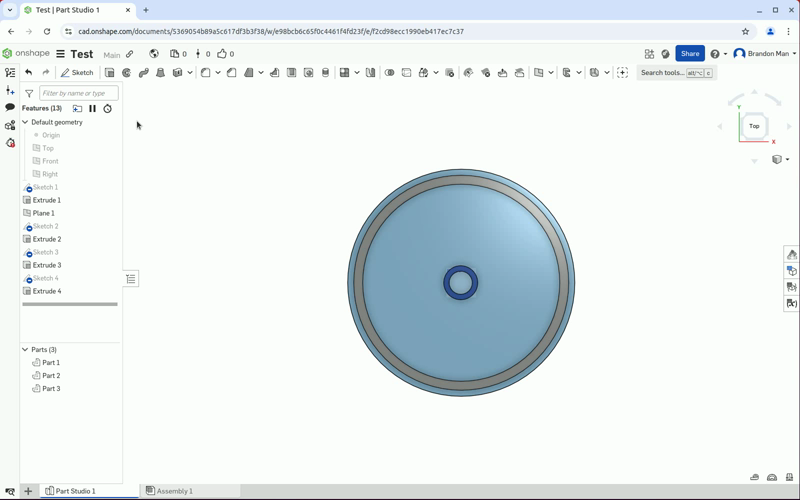
key(shift+h)
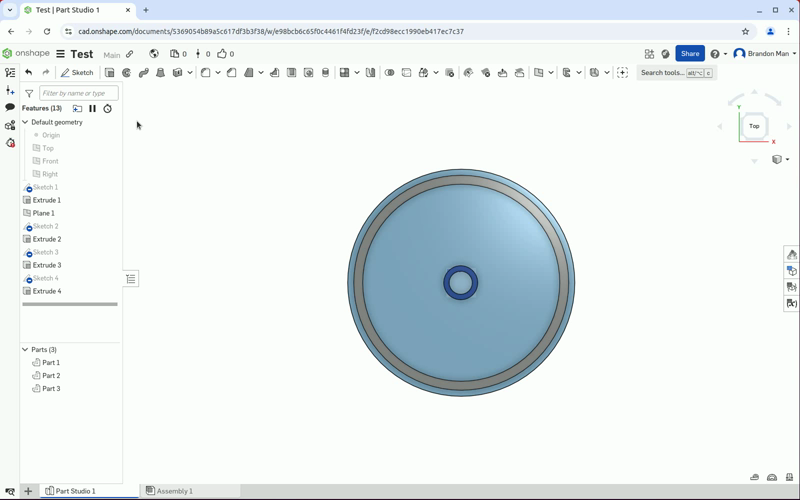
key(shift+h)
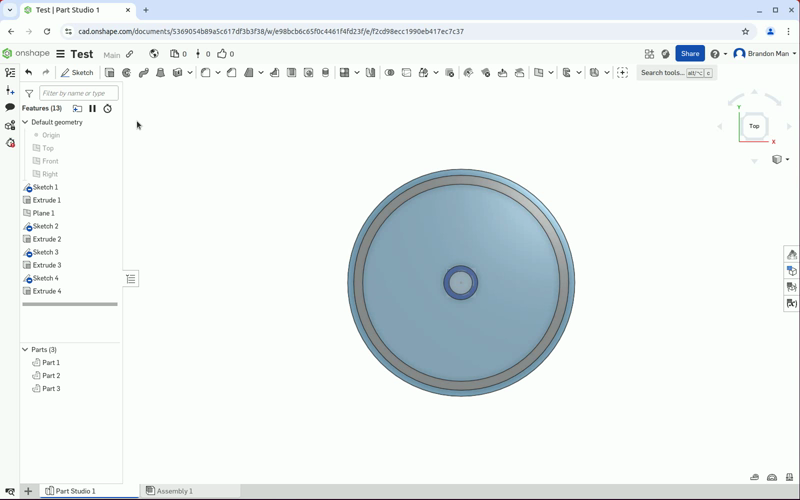
key(shift+7)
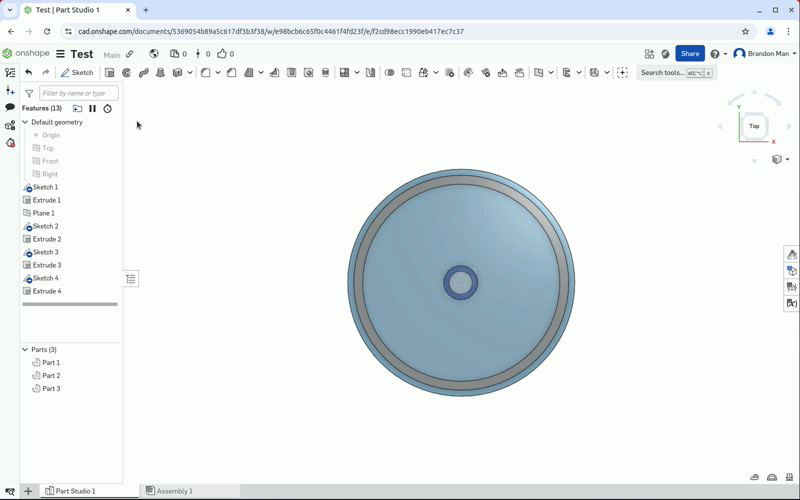
key(up, 3)
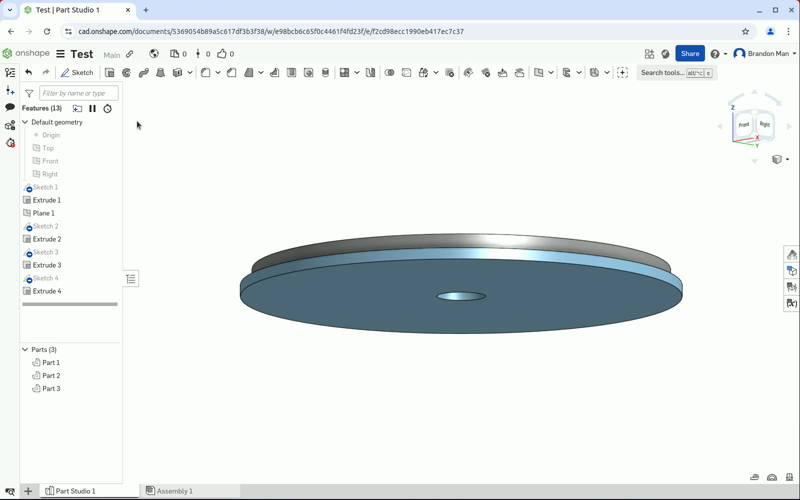
key(left, 3)
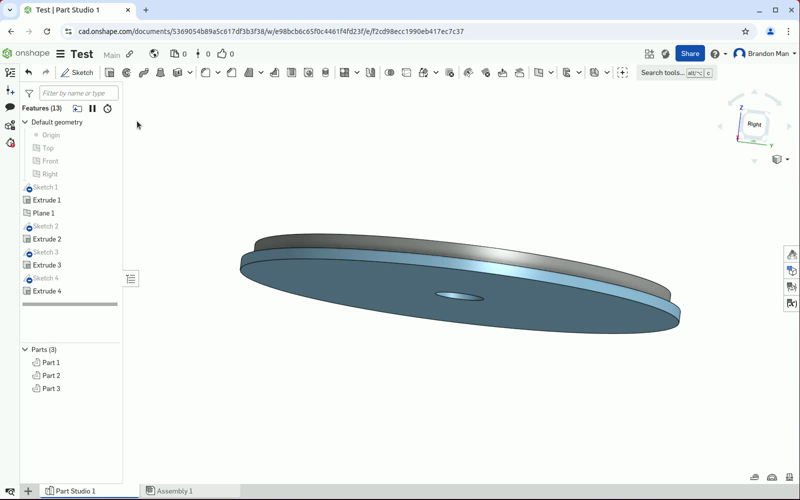
key(right, 3)
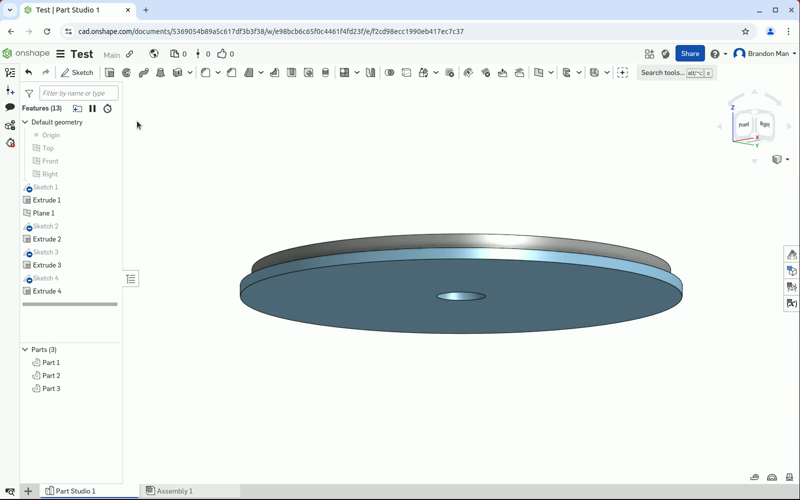
key(down, 3)
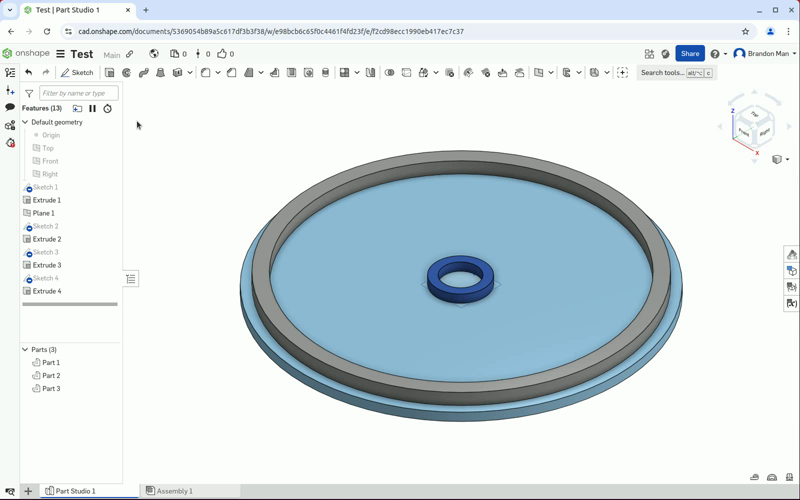
mouse_move(73, 189)
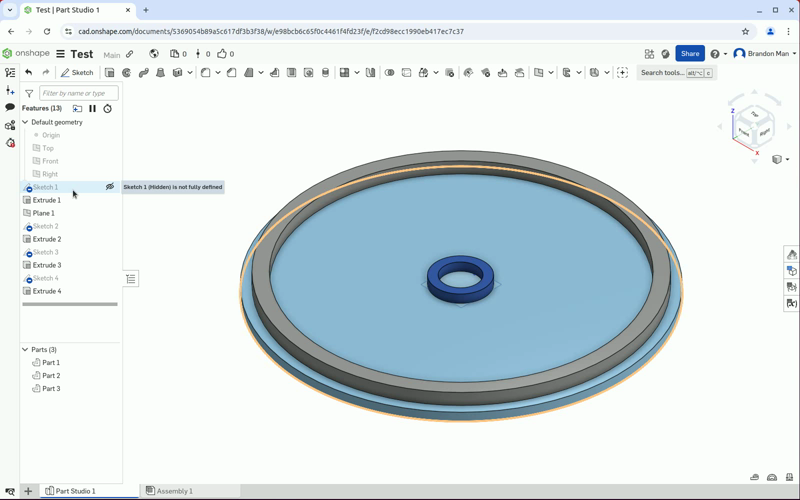
click(73, 189)